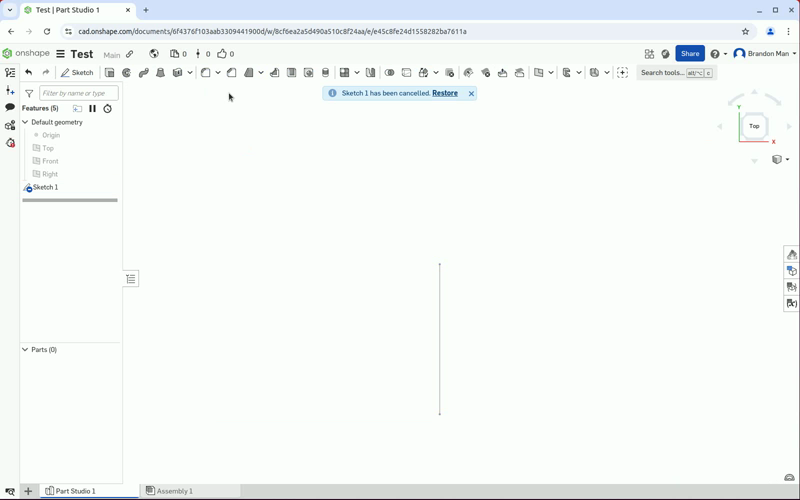
key(shift+h)
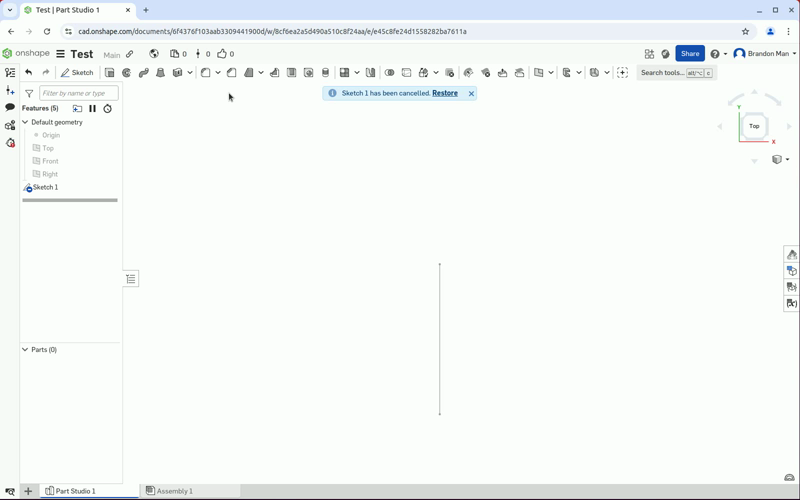
mouse_move(73, 352)
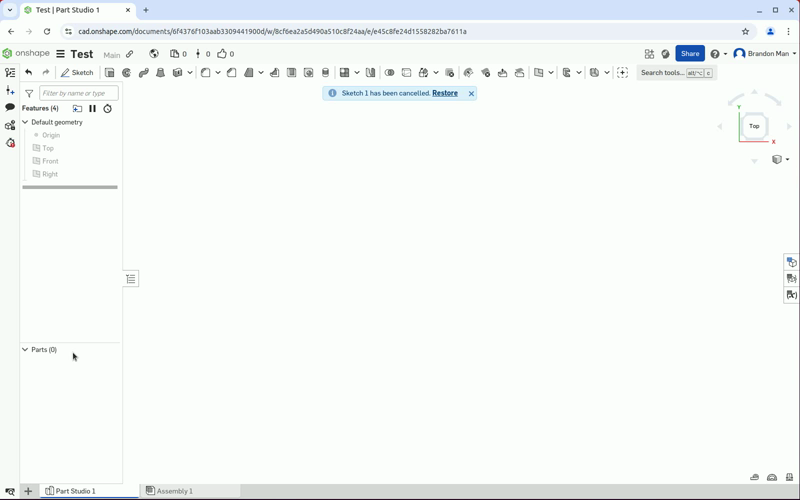
key(y)
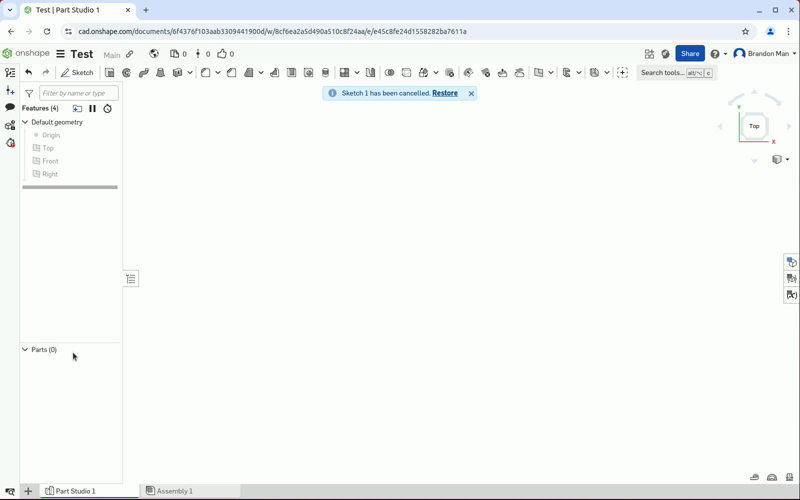
key(shift+p)
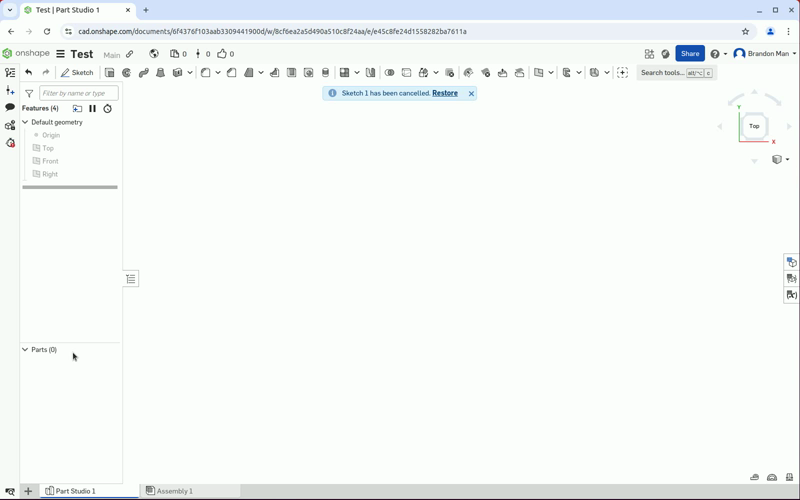
key(space)
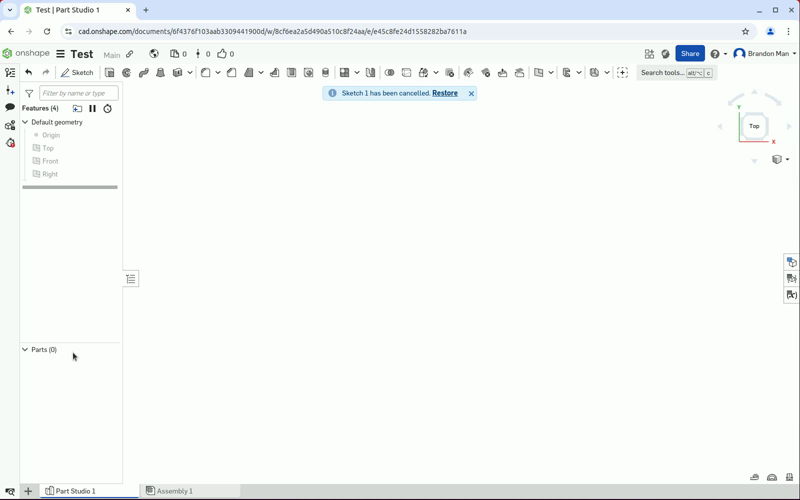
key_down(shift)
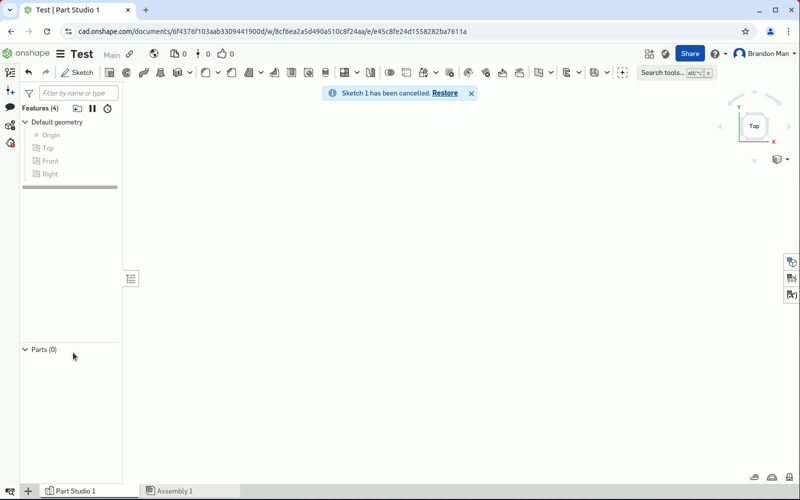
key(up)
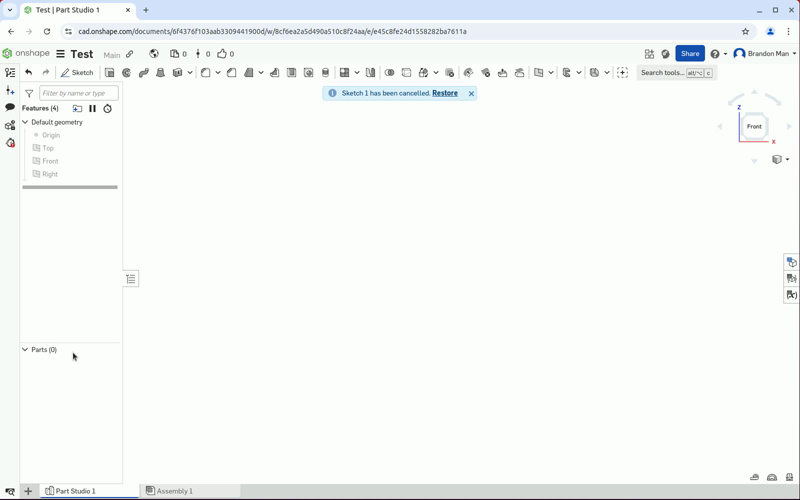
key_up(shift)
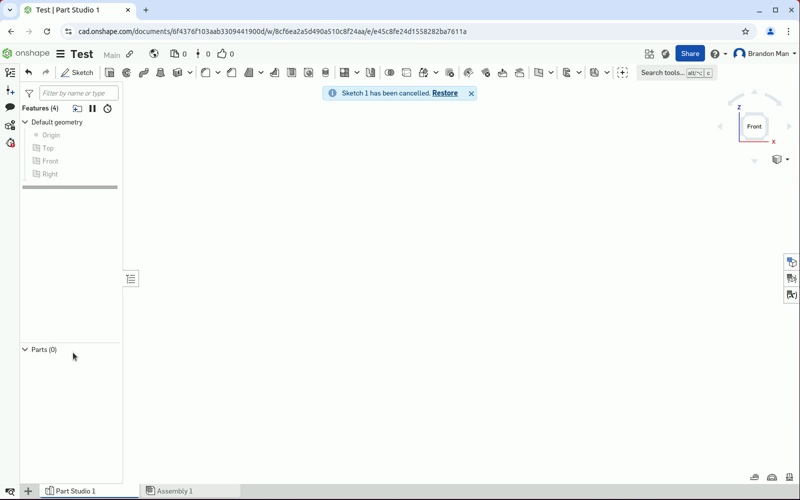
key(space)
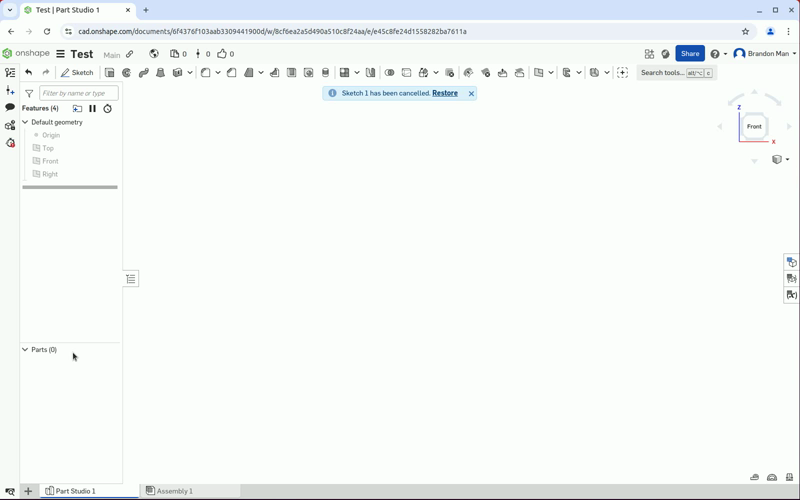
key_down(shift)
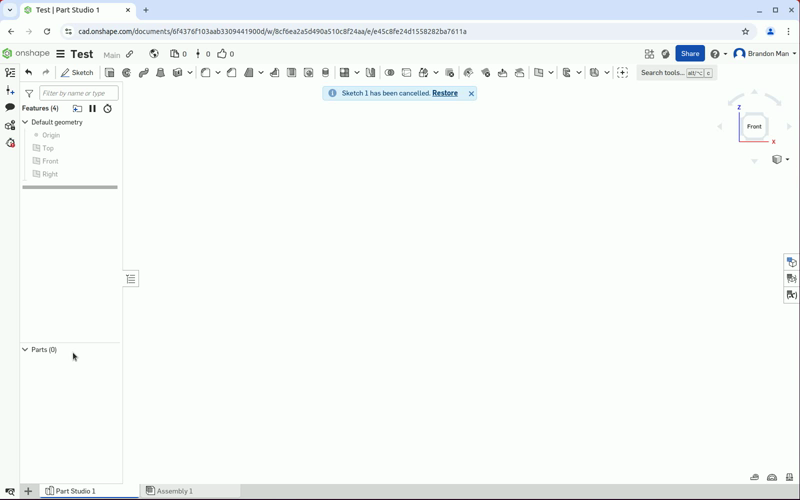
key(left)
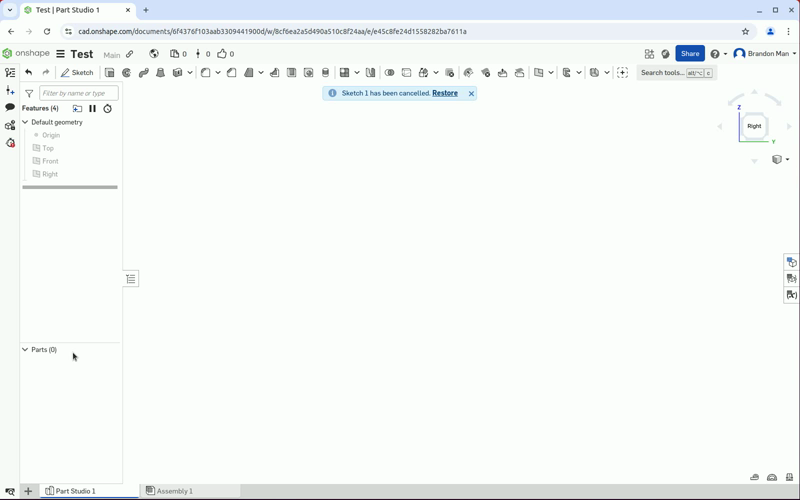
key_up(shift)
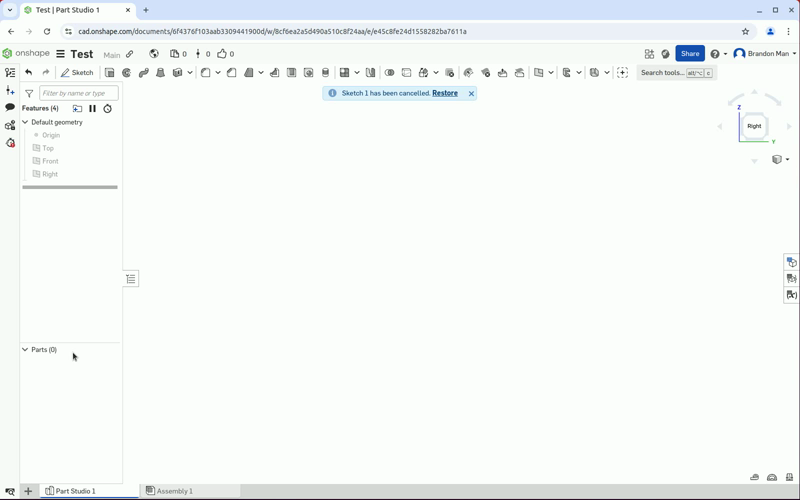
mouse_move(73, 352)
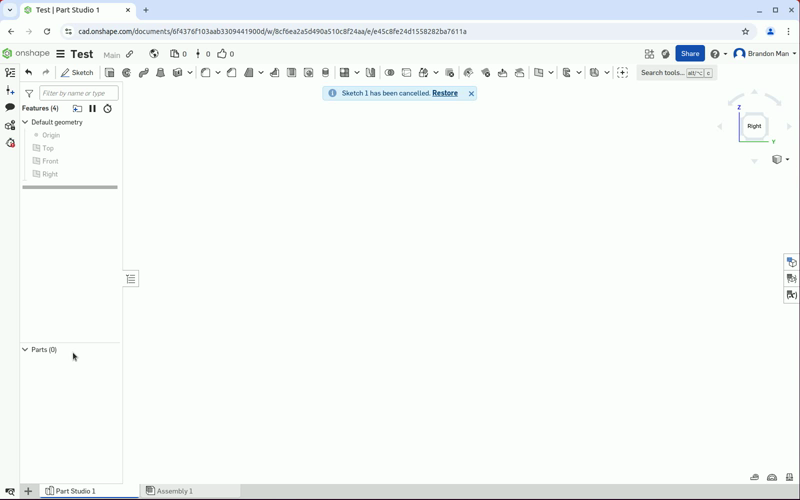
key(shift+y)
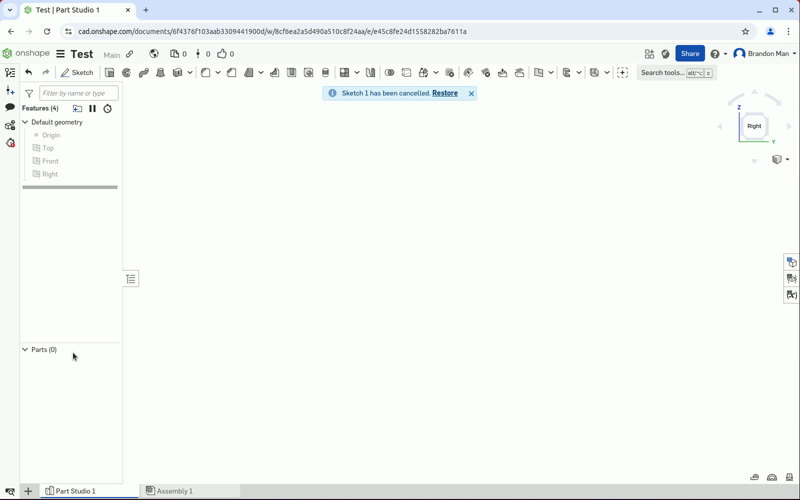
key(shift+s)
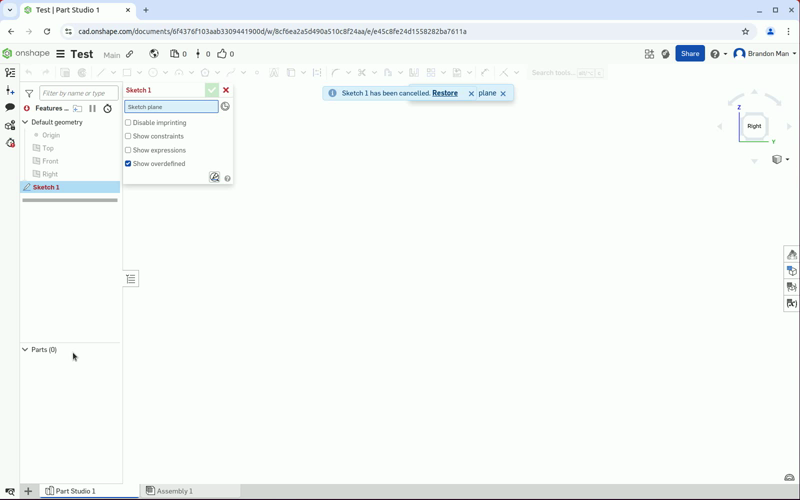
mouse_move(73, 176)
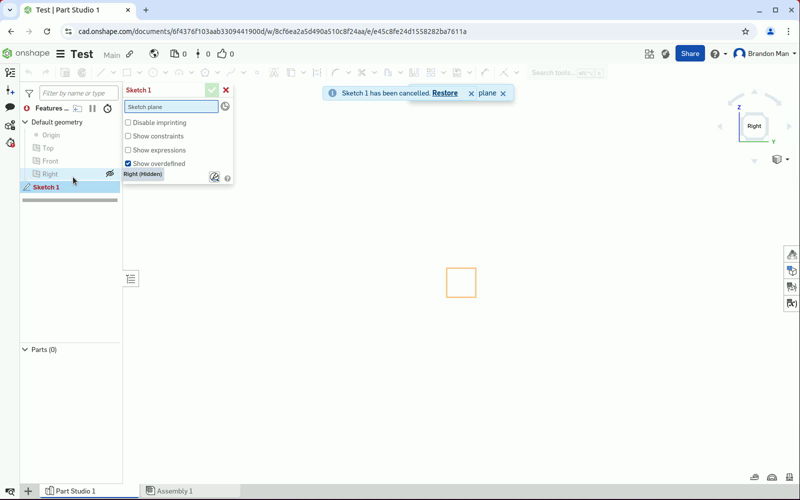
click(73, 176)
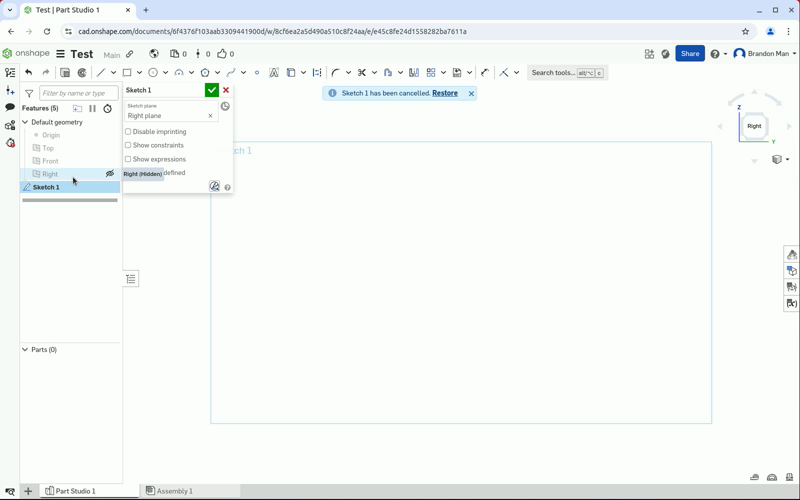
mouse_move(73, 352)
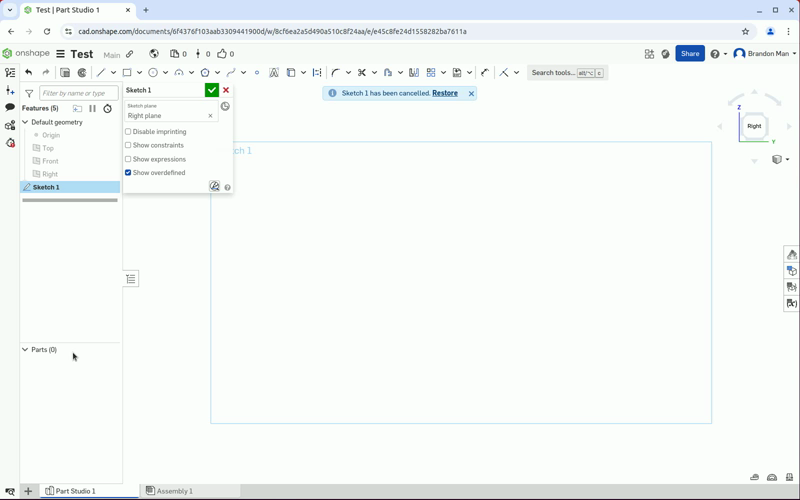
key(y)
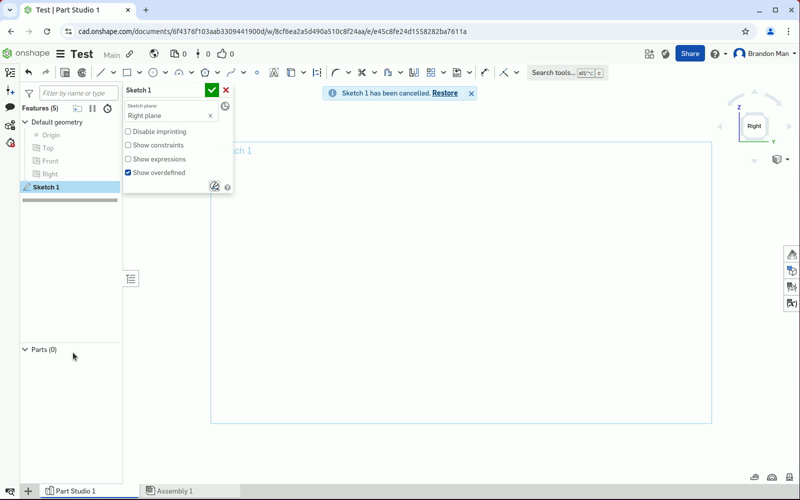
key(l)
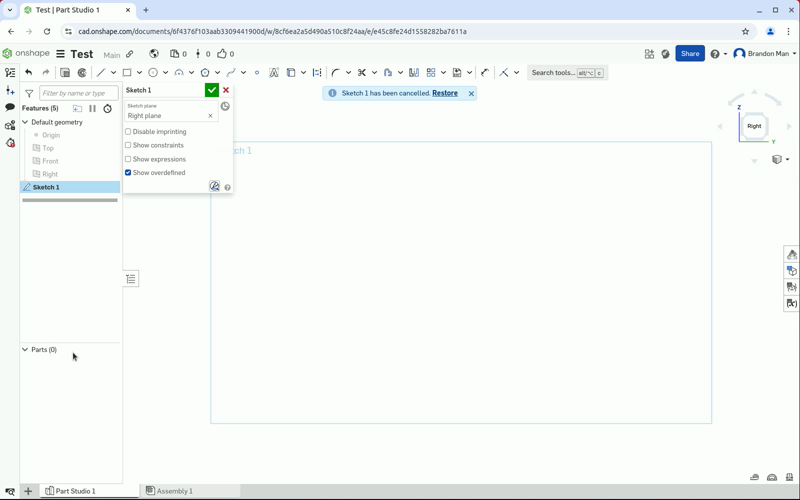
key_down(shift)
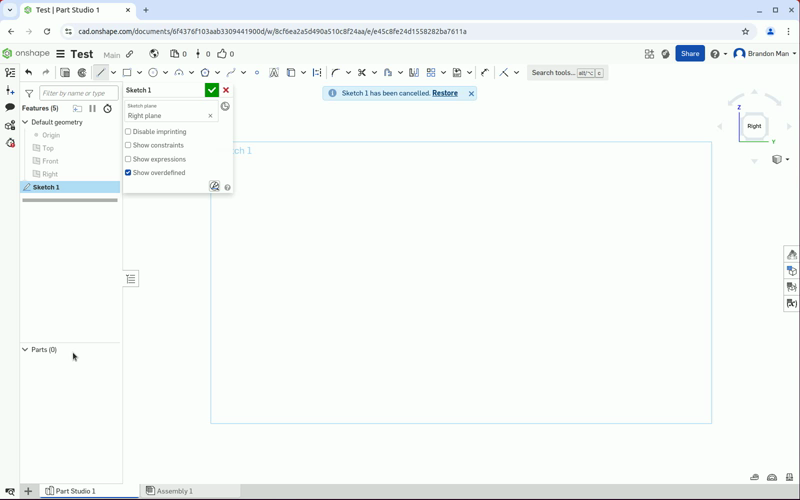
mouse_move(471, 334)
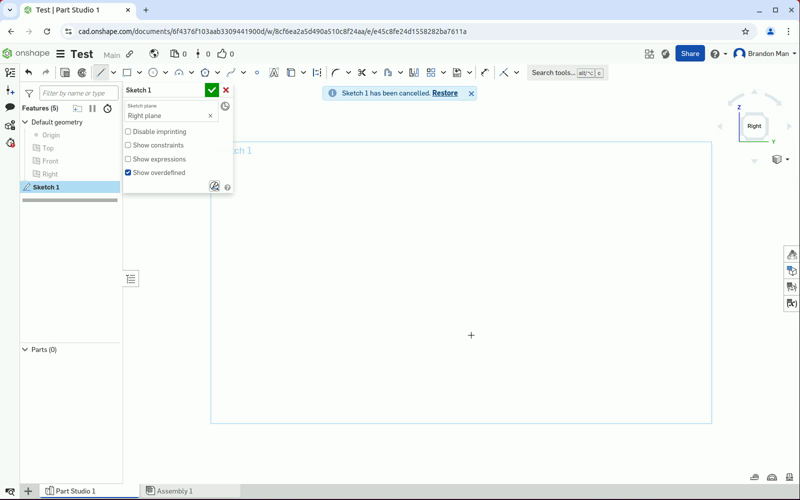
click(471, 334)
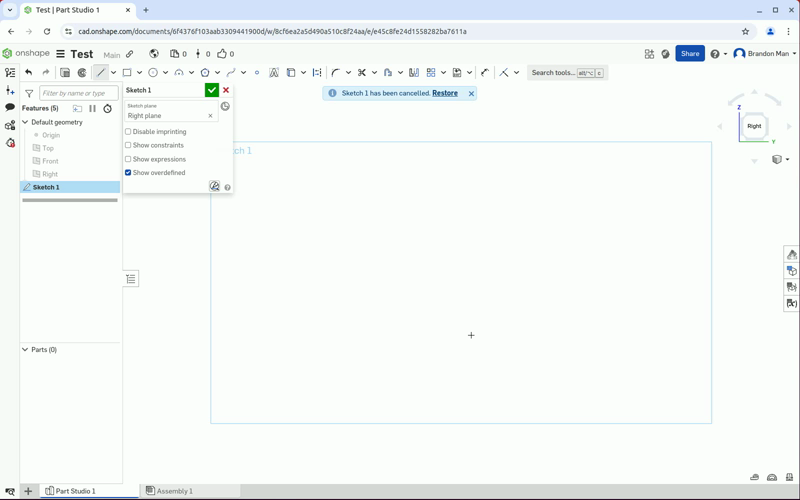
key_up(shift)
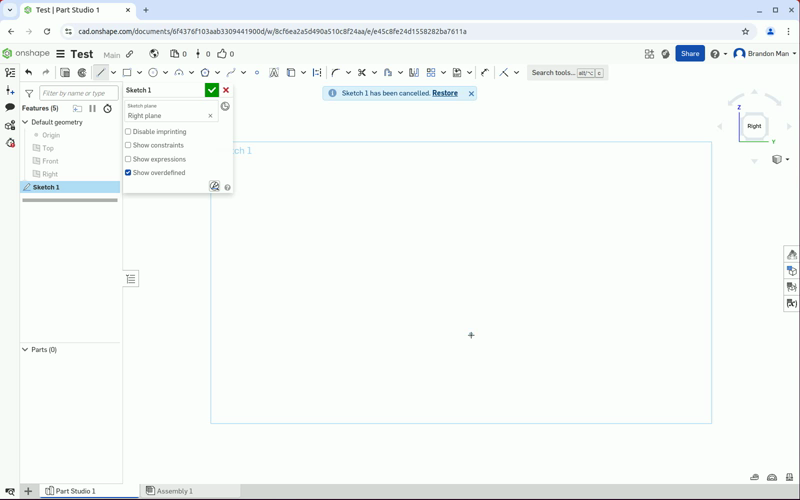
key_down(shift)
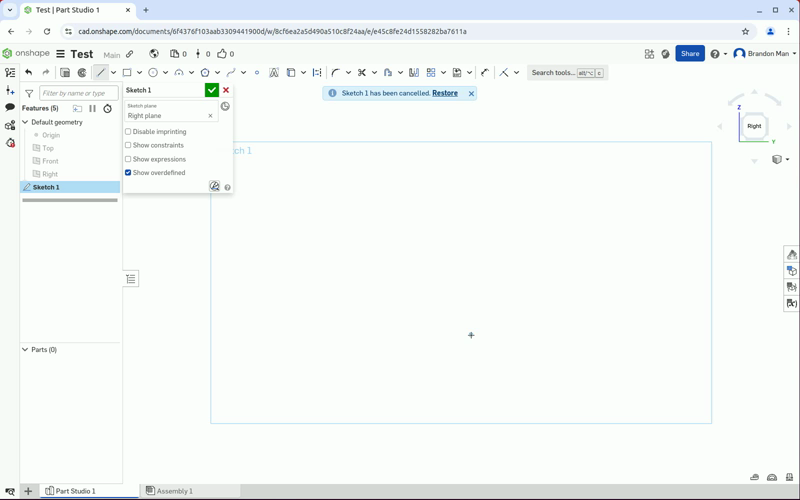
mouse_move(573, 334)
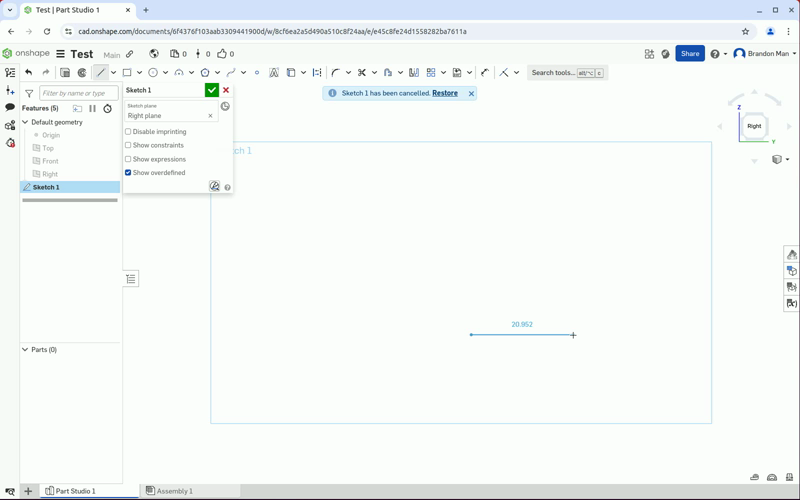
click(573, 334)
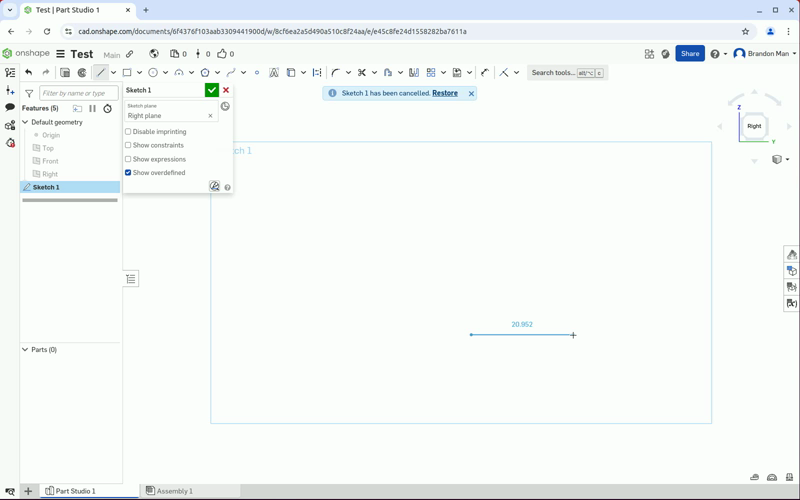
key_up(shift)
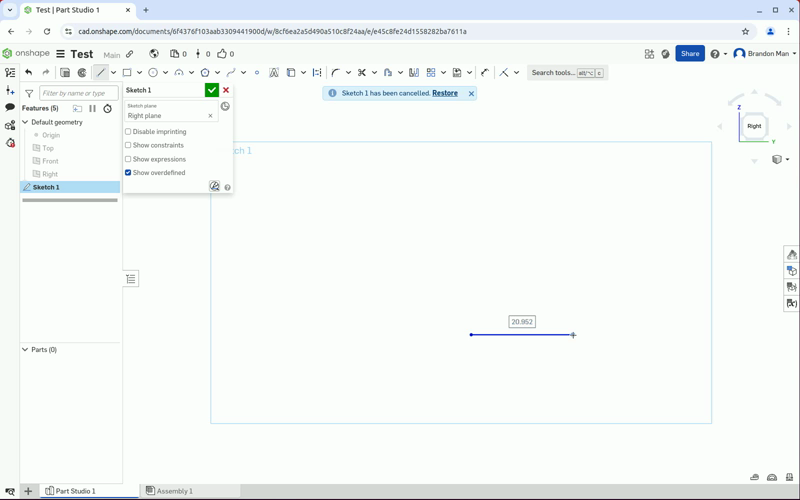
key_down(shift)
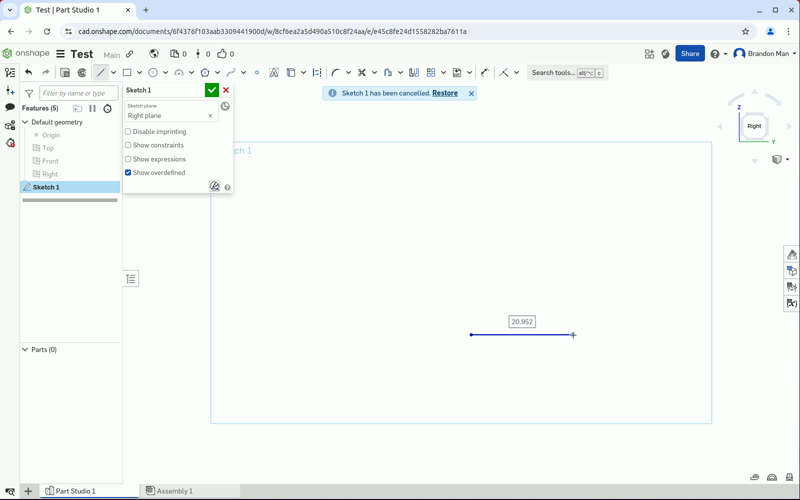
mouse_move(573, 232)
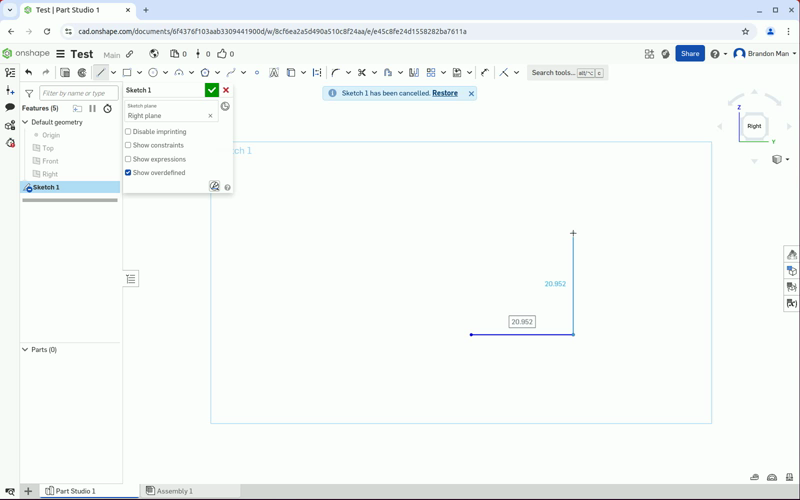
click(573, 232)
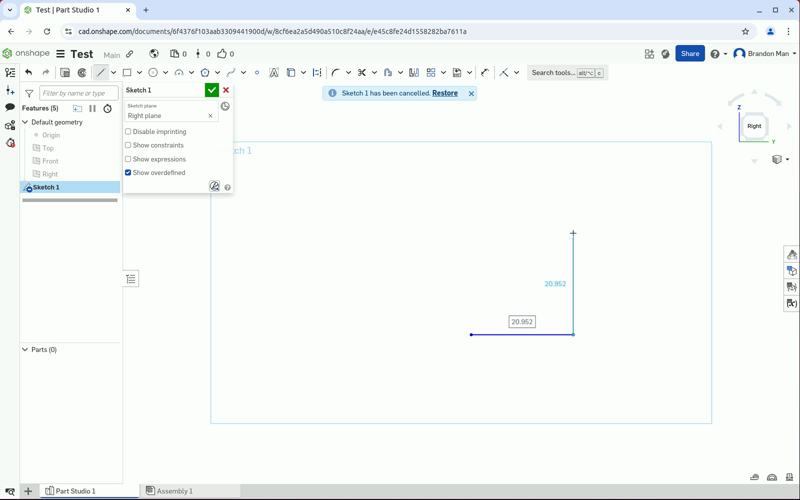
key_up(shift)
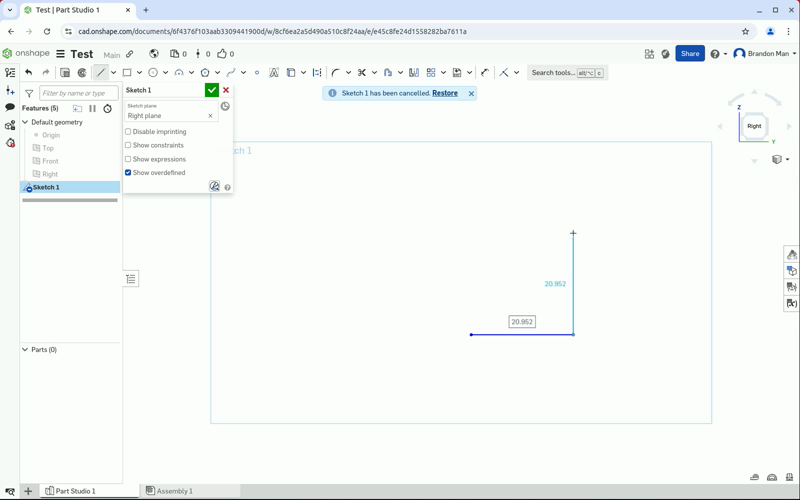
key_down(shift)
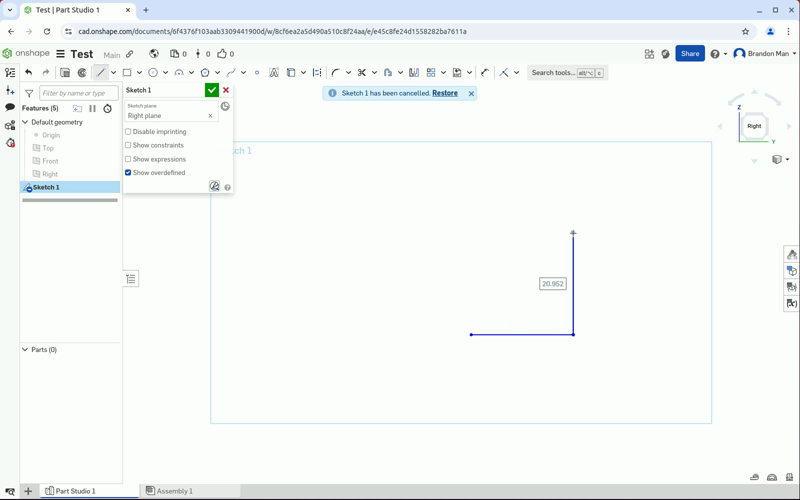
mouse_move(589, 232)
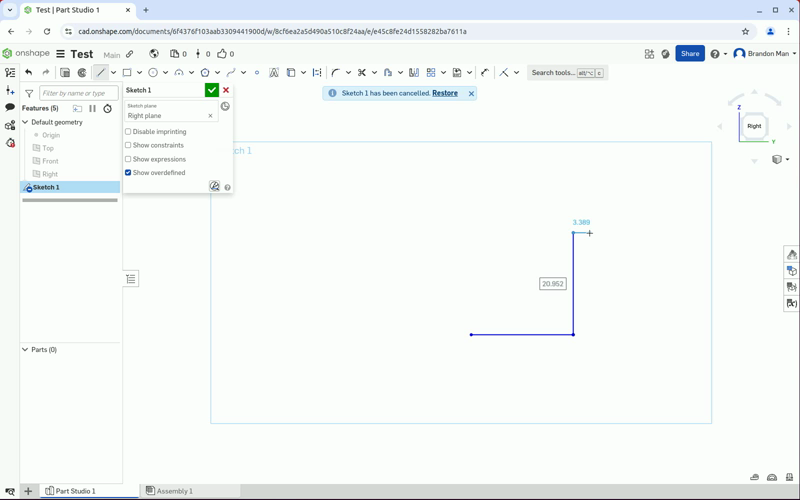
mouse_move(522, 232)
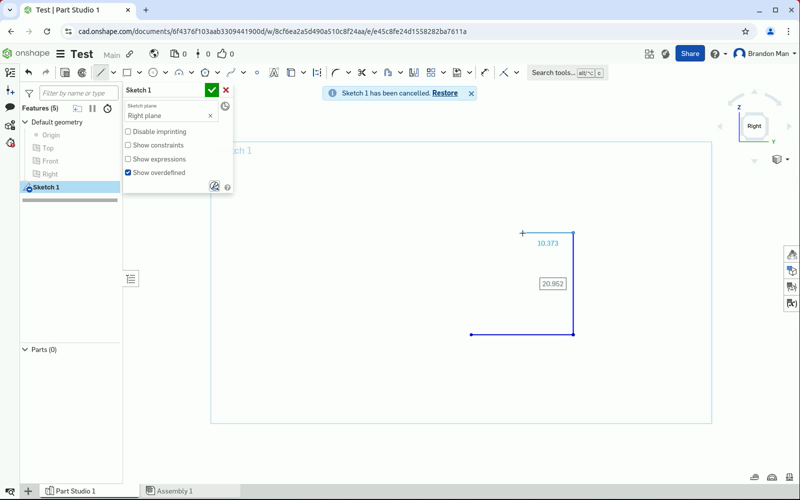
click(522, 232)
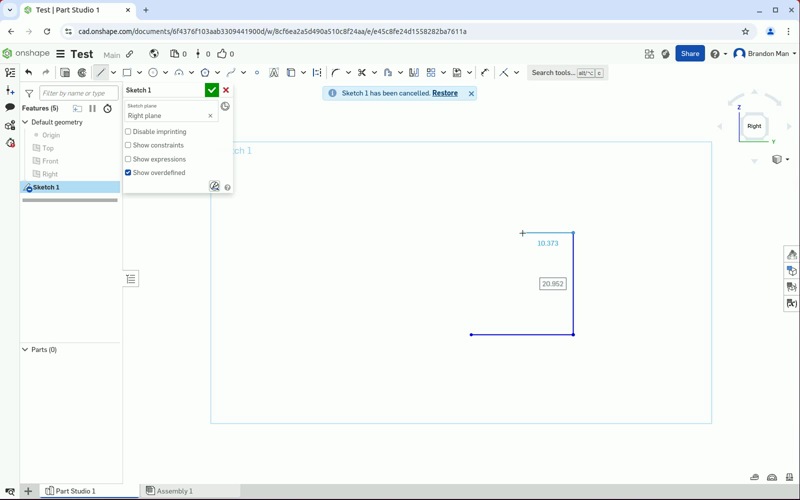
key_up(shift)
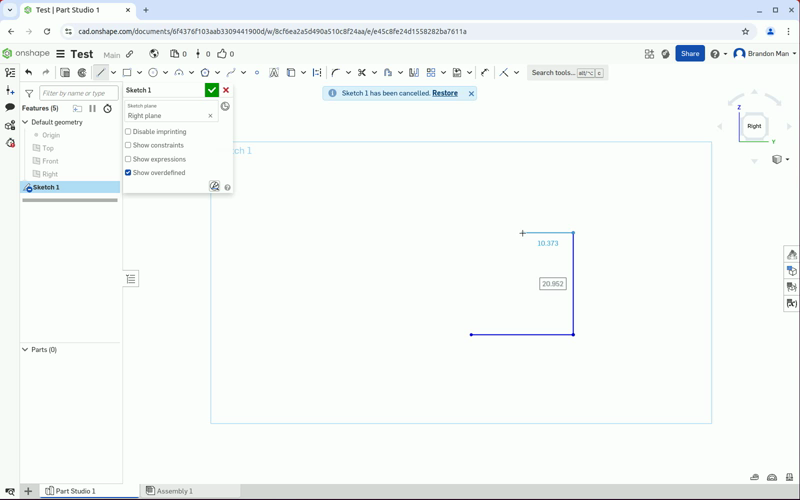
key_down(shift)
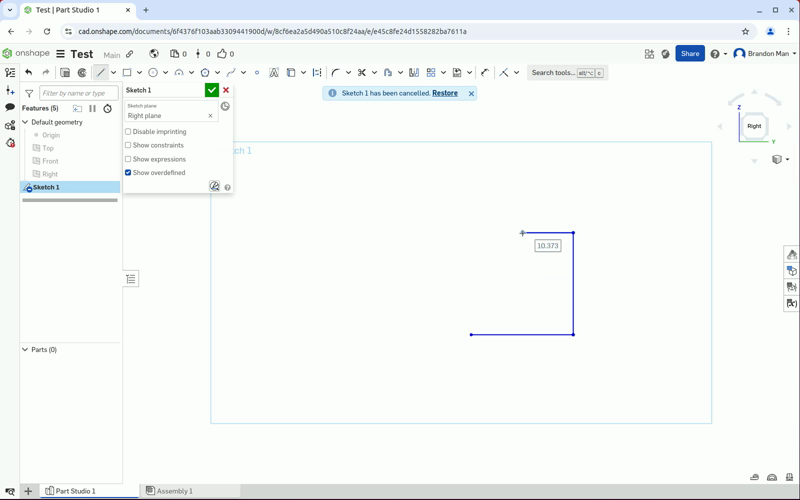
mouse_move(552, 232)
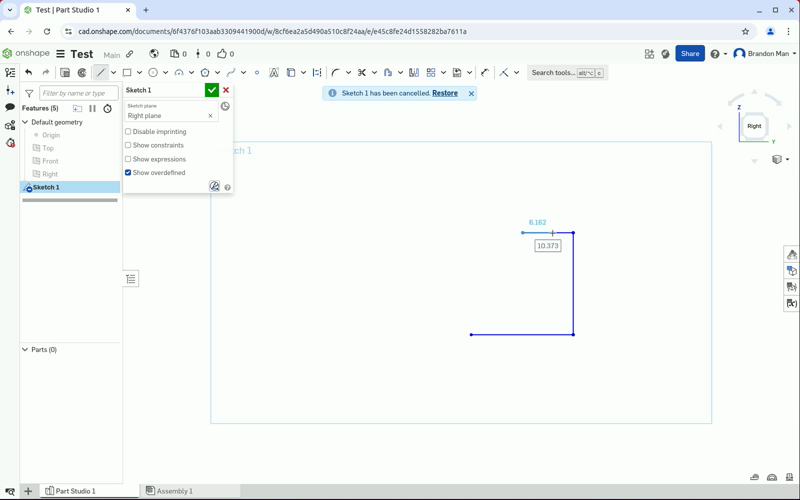
mouse_move(522, 282)
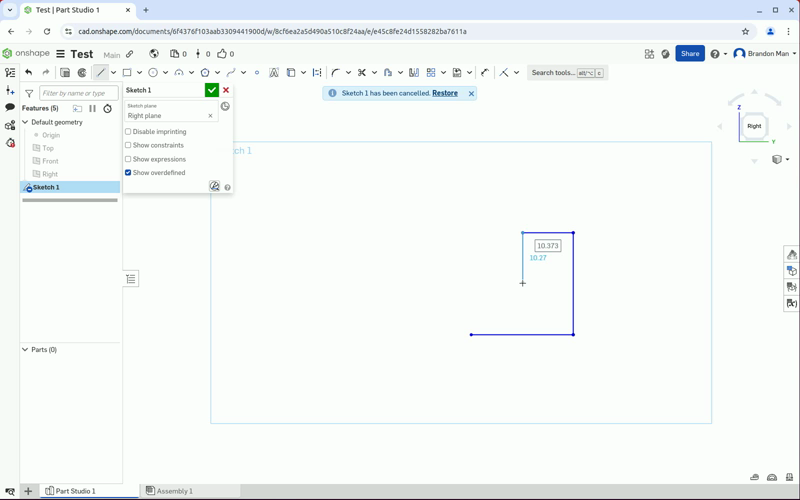
click(522, 282)
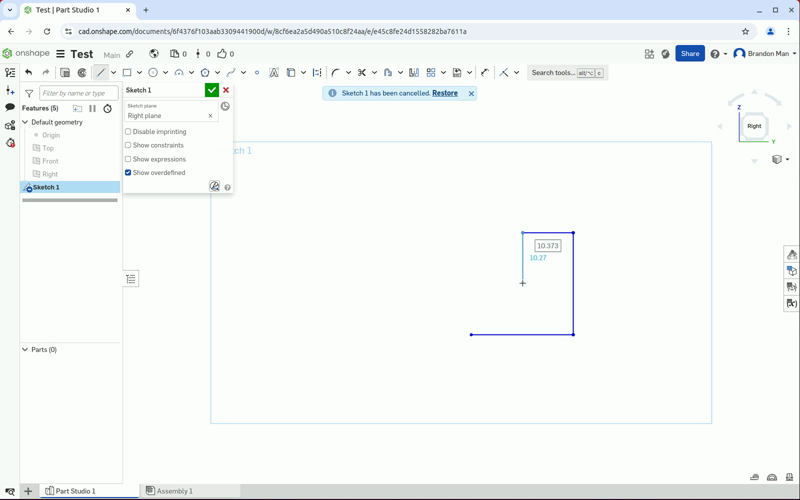
key_up(shift)
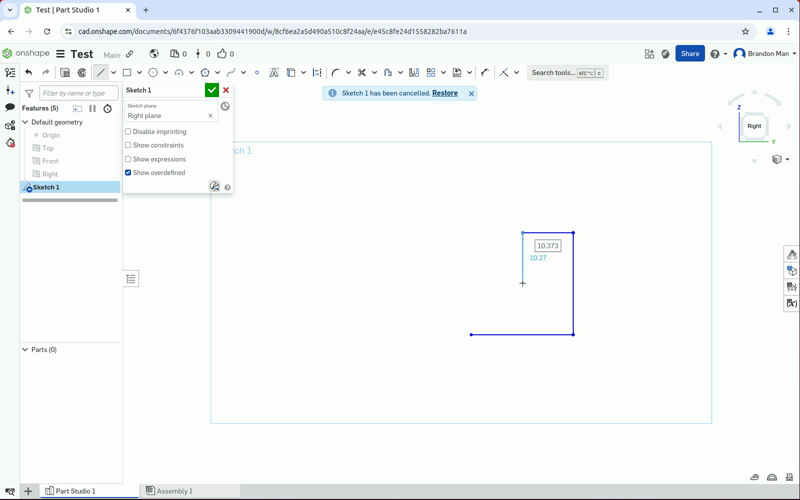
key_down(shift)
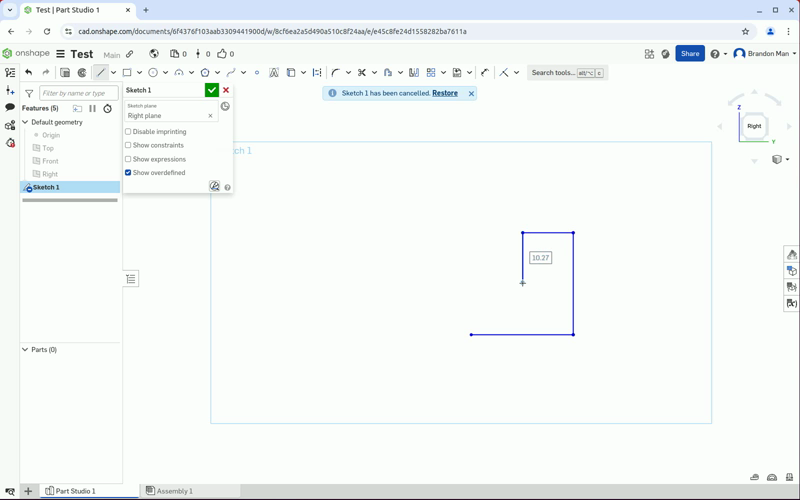
mouse_move(552, 282)
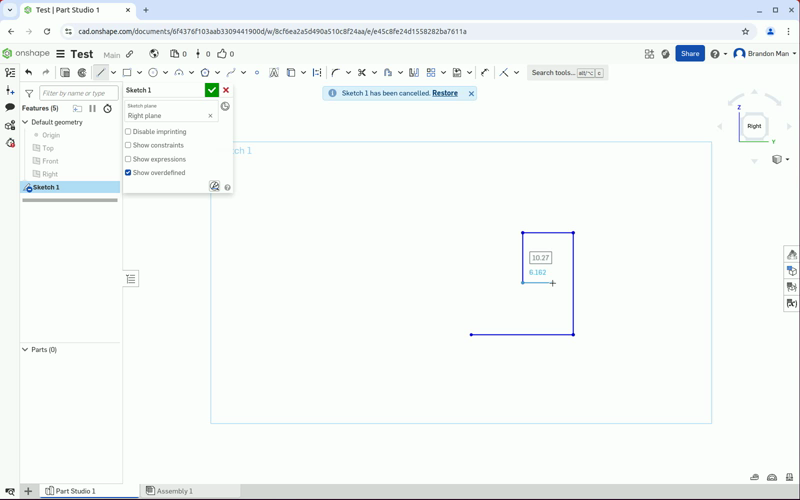
mouse_move(471, 282)
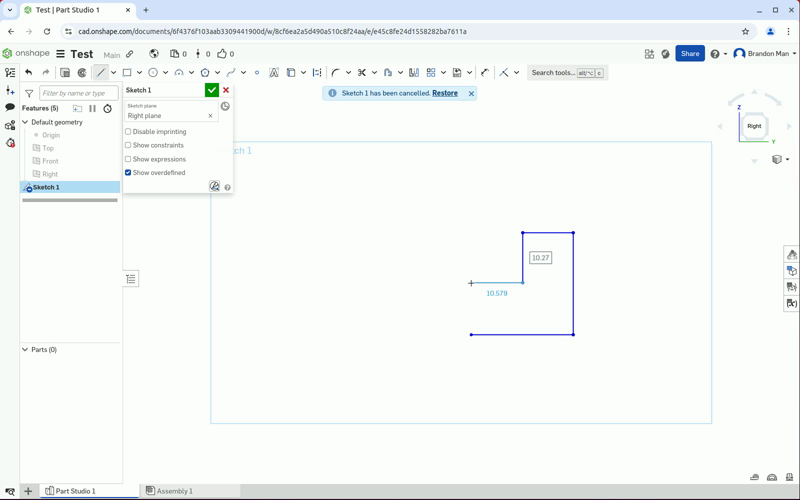
click(471, 282)
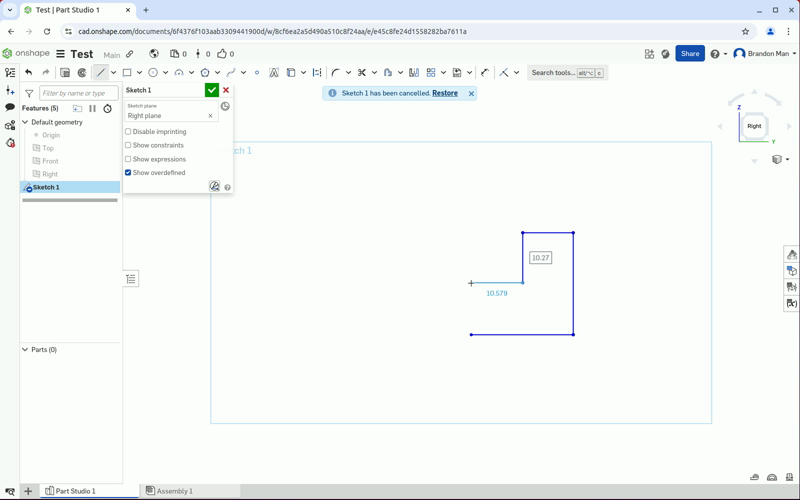
key_up(shift)
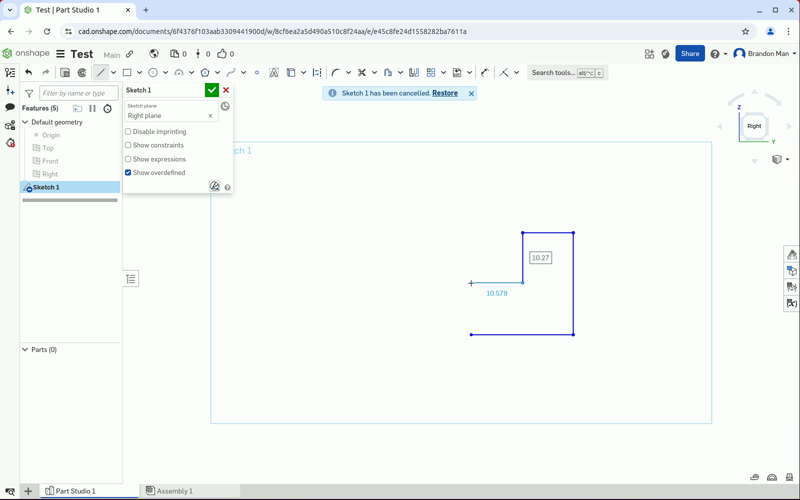
mouse_move(501, 282)
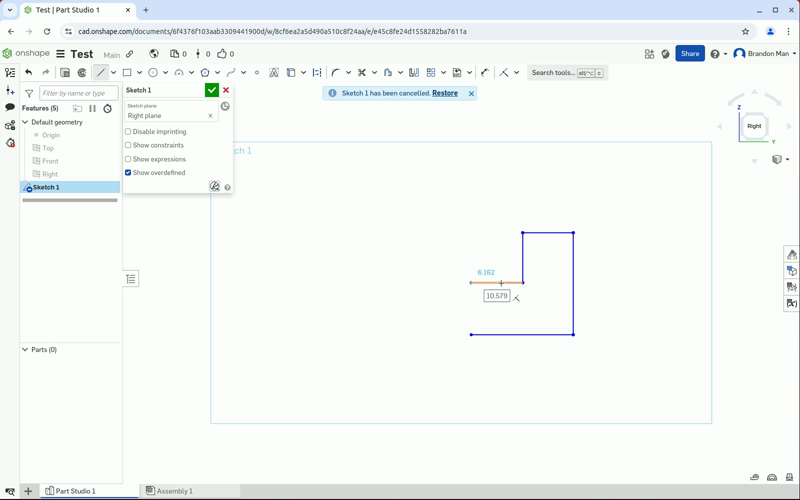
key_down(shift)
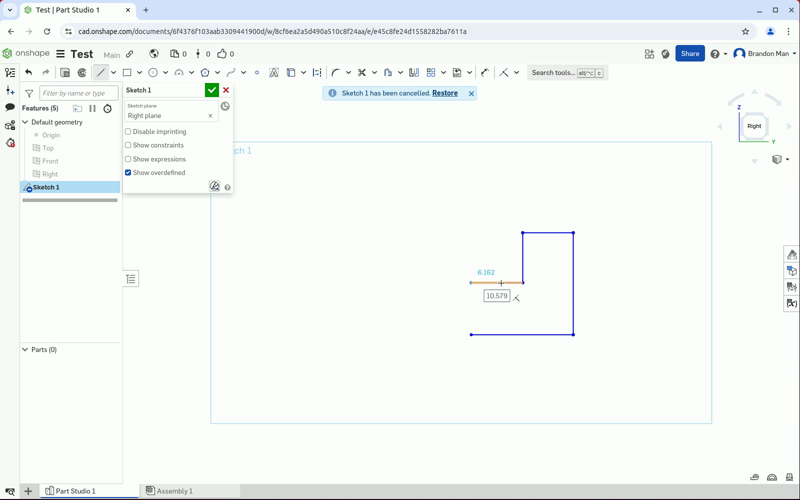
mouse_move(471, 334)
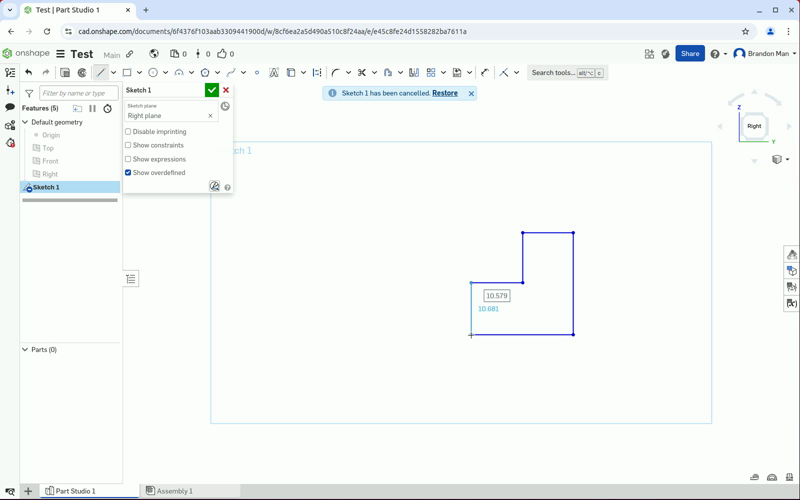
key_up(shift)
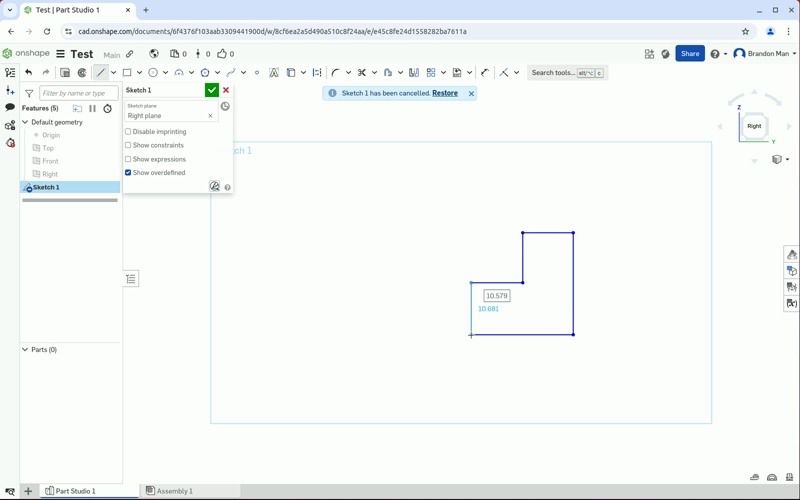
click(471, 334)
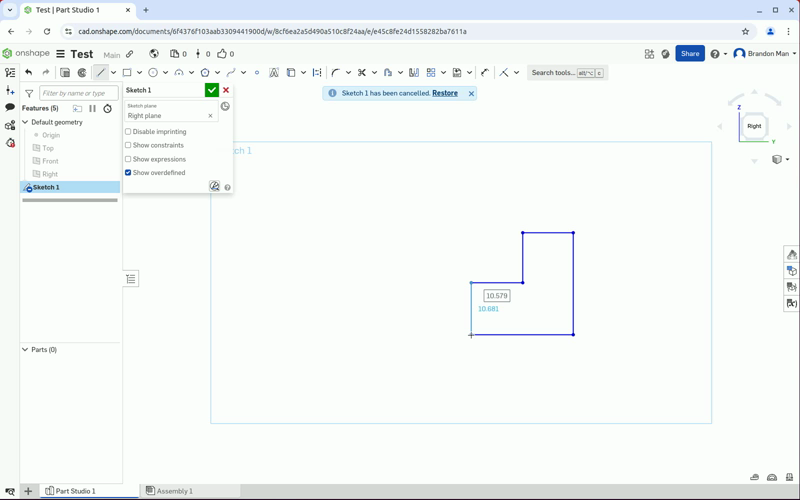
key(esc)
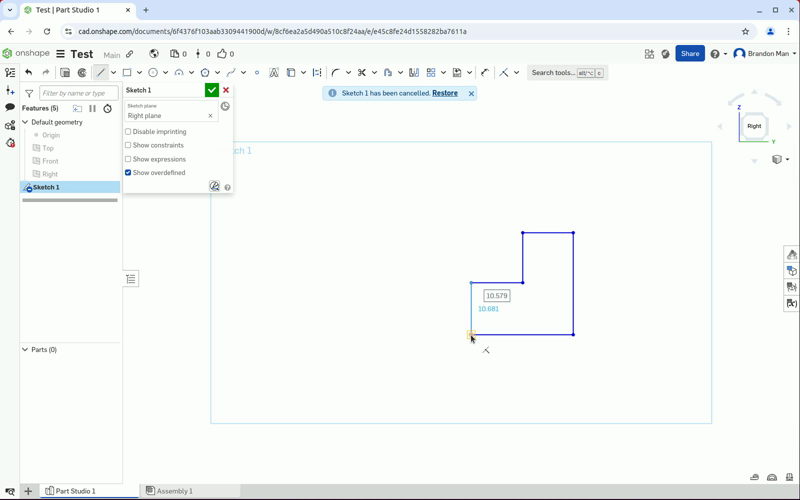
mouse_move(508, 320)
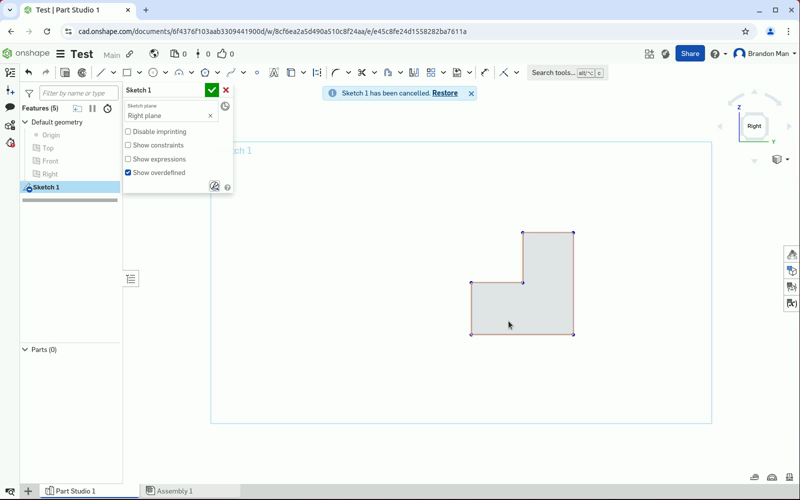
click(508, 320)
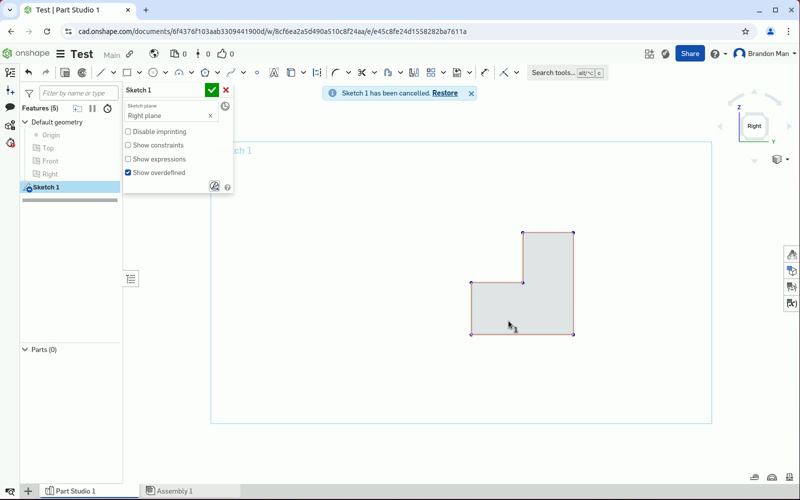
mouse_move(73, 352)
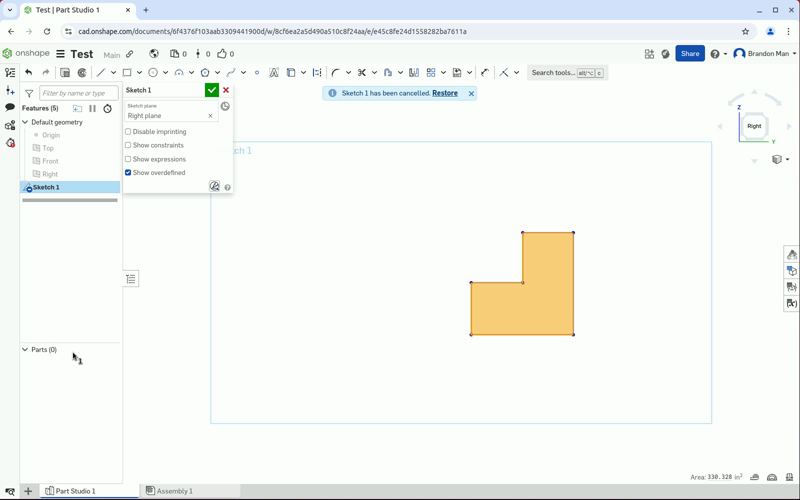
key(shift+y)
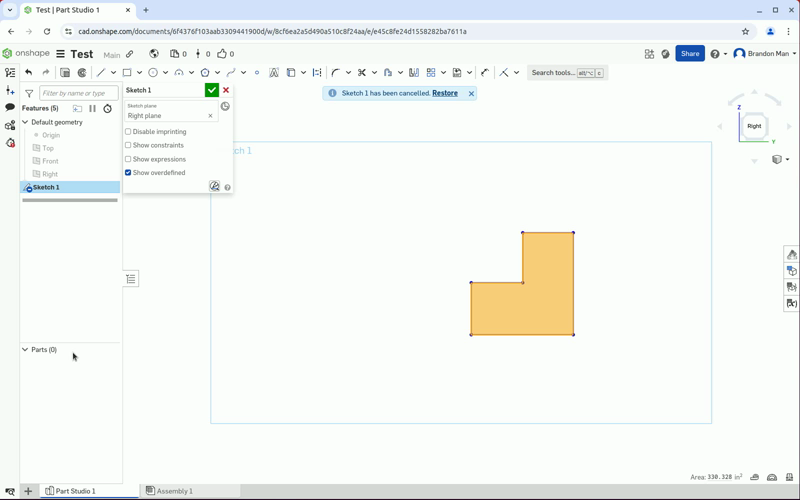
key(shift+e)
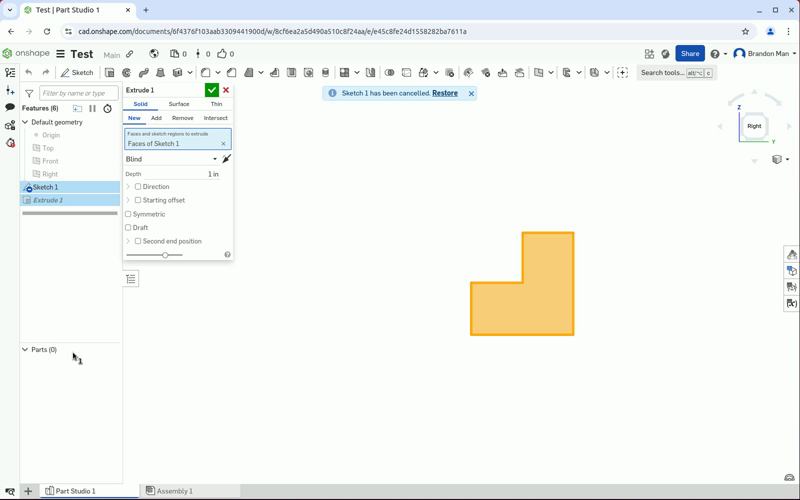
mouse_move(143, 106)
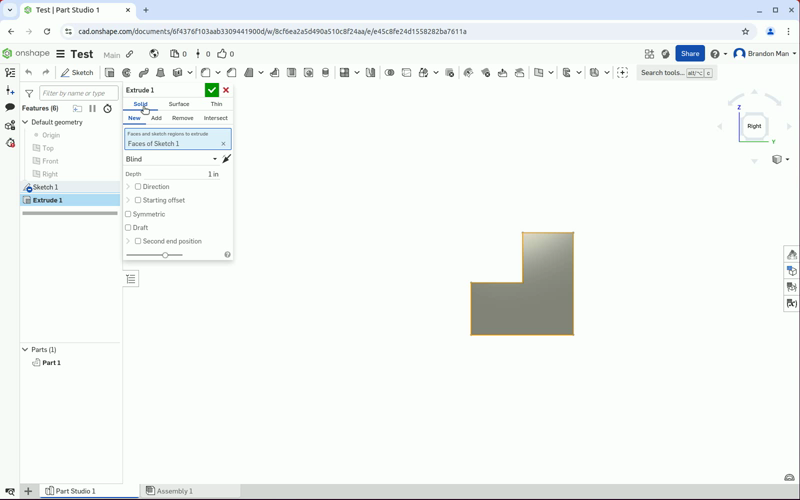
click(143, 106)
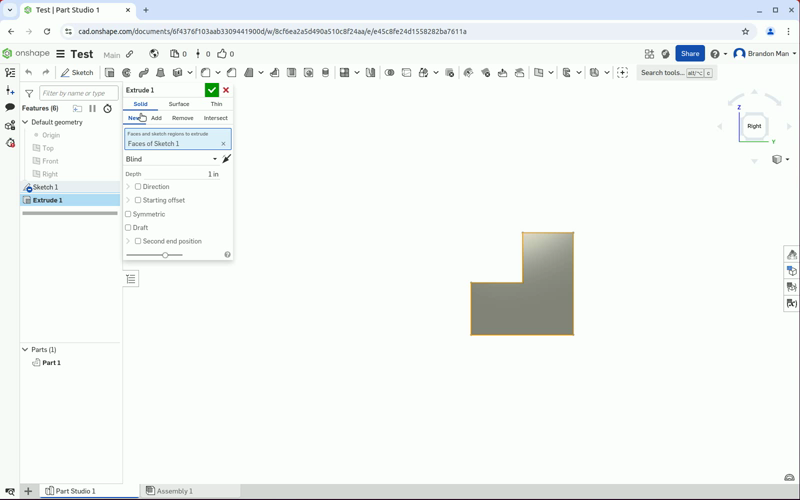
mouse_move(137, 120)
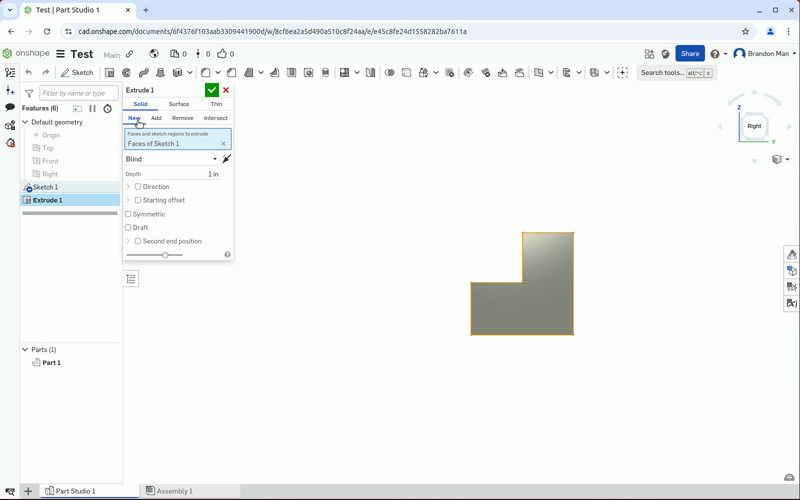
click(137, 120)
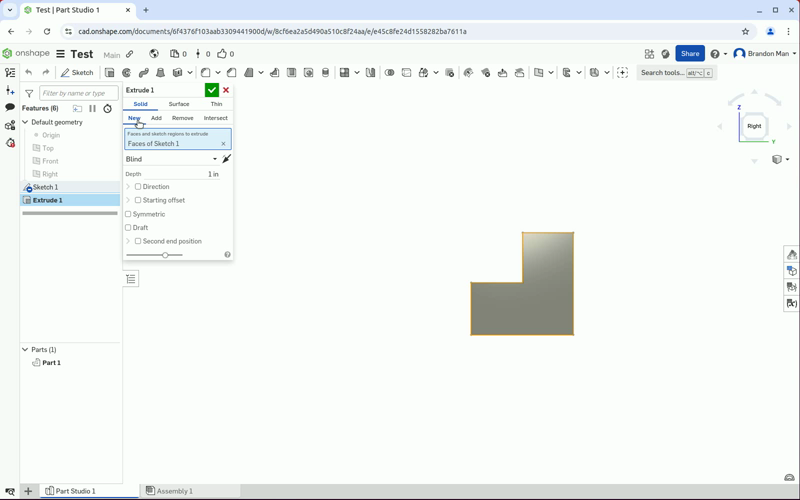
key(tab, 4)
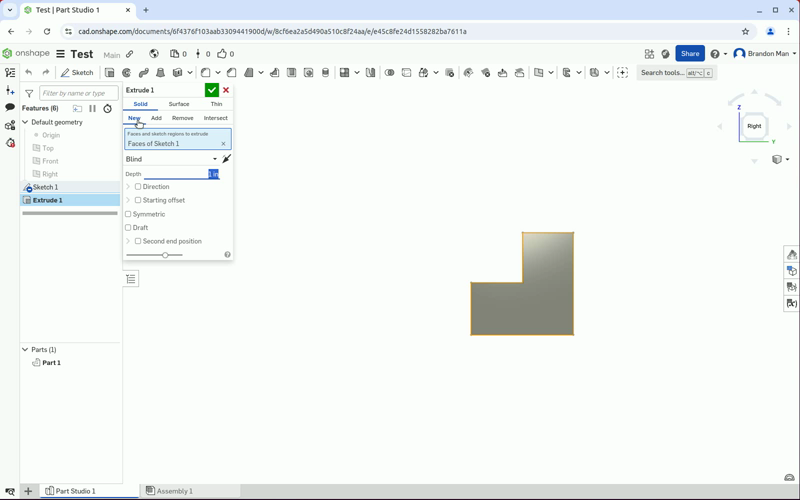
text(10.591)
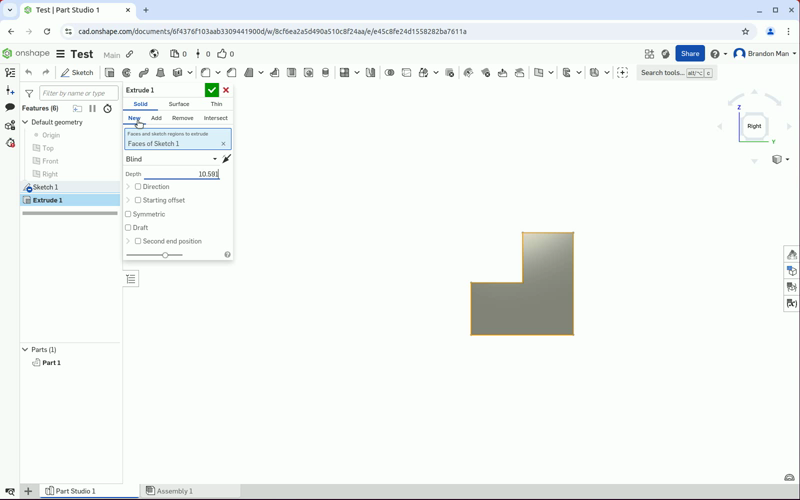
key(enter)
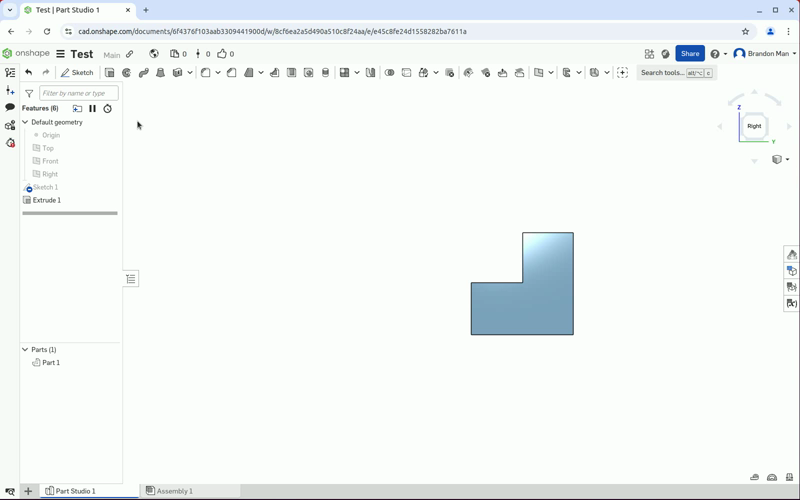
key(shift+h)
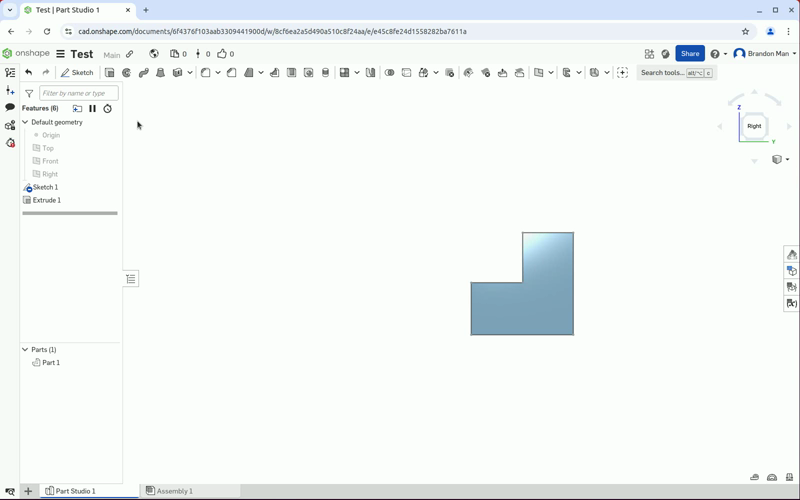
key(shift+h)
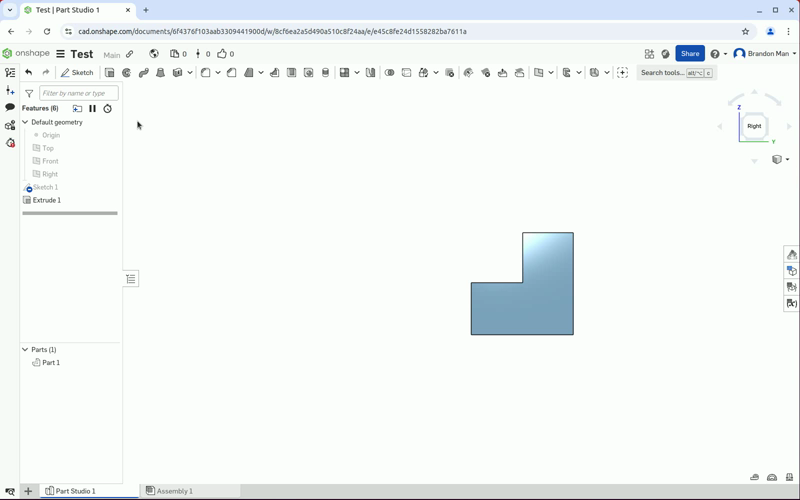
mouse_move(73, 189)
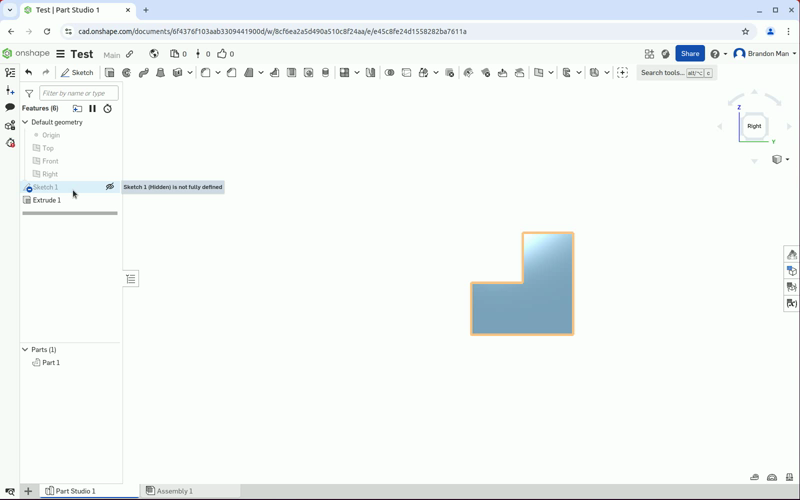
click(73, 189)
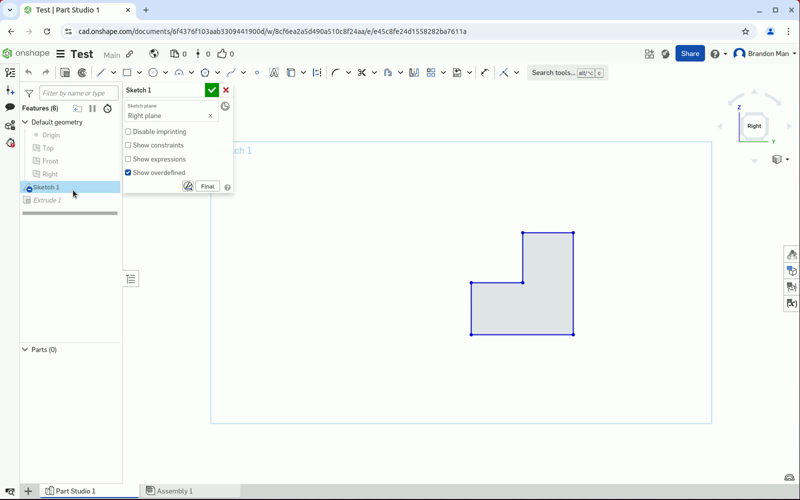
mouse_move(229, 92)
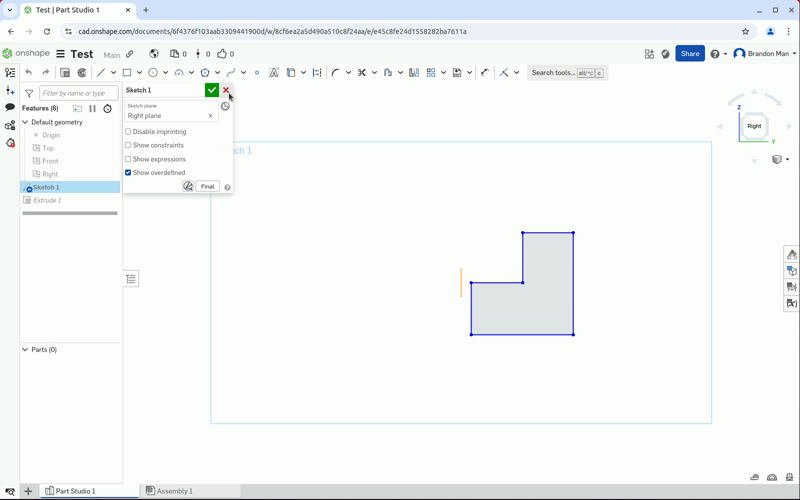
click(229, 92)
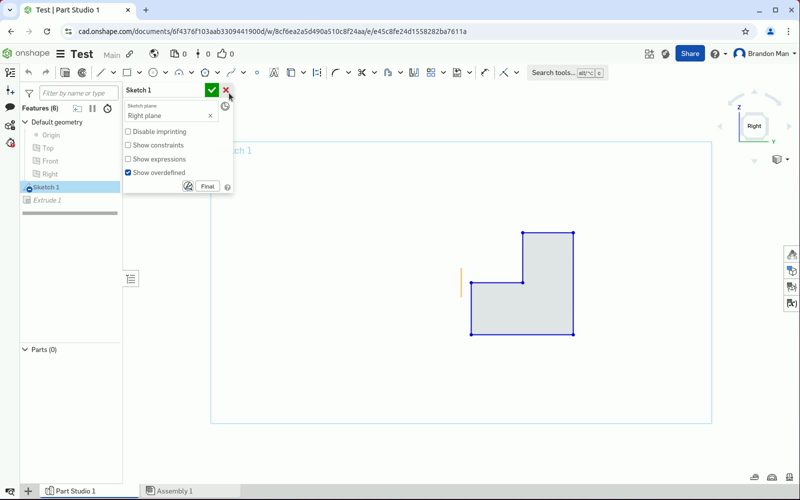
key(shift+s)
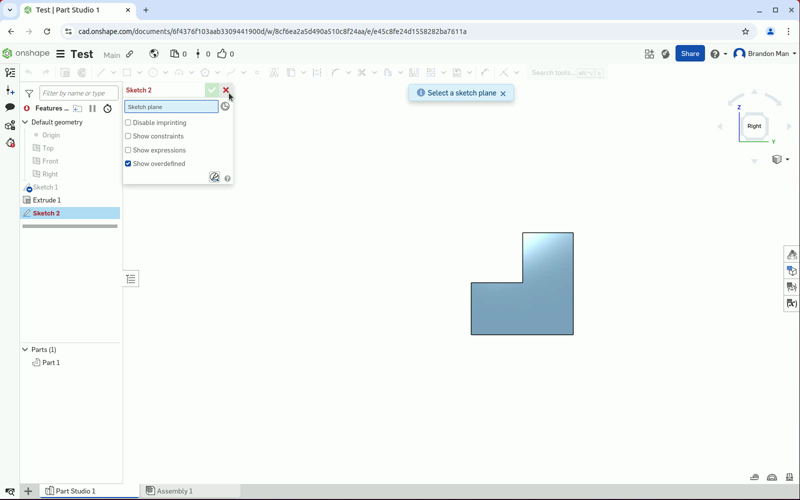
mouse_move(73, 176)
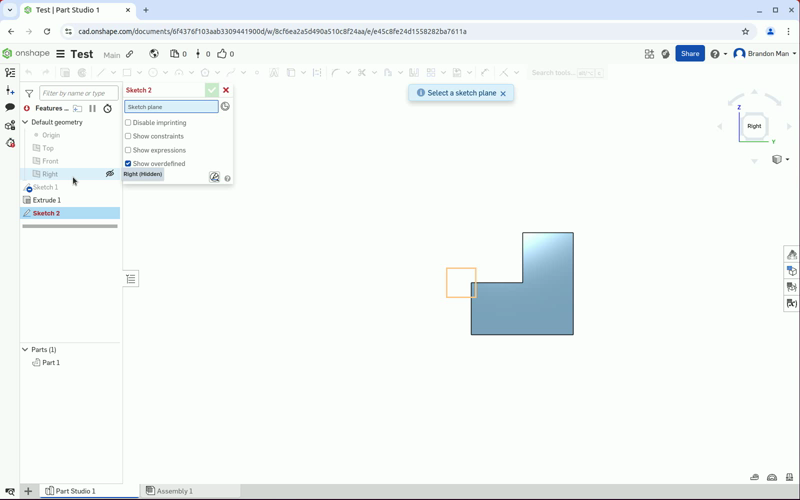
click(73, 176)
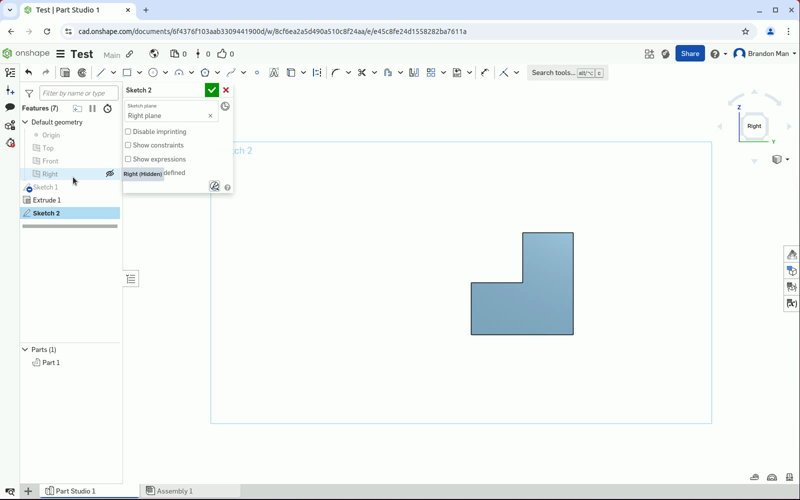
mouse_move(73, 352)
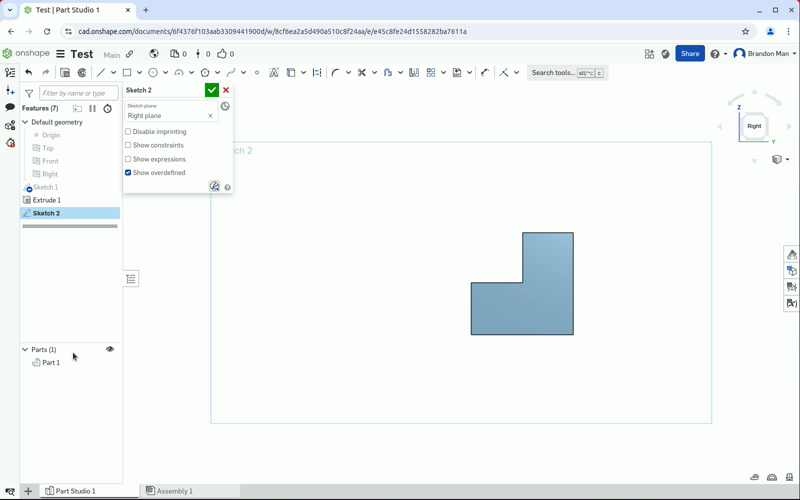
key(y)
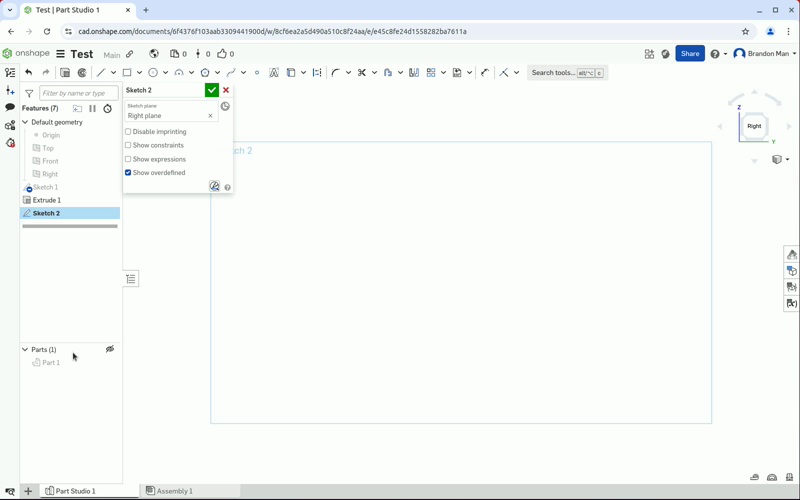
key(l)
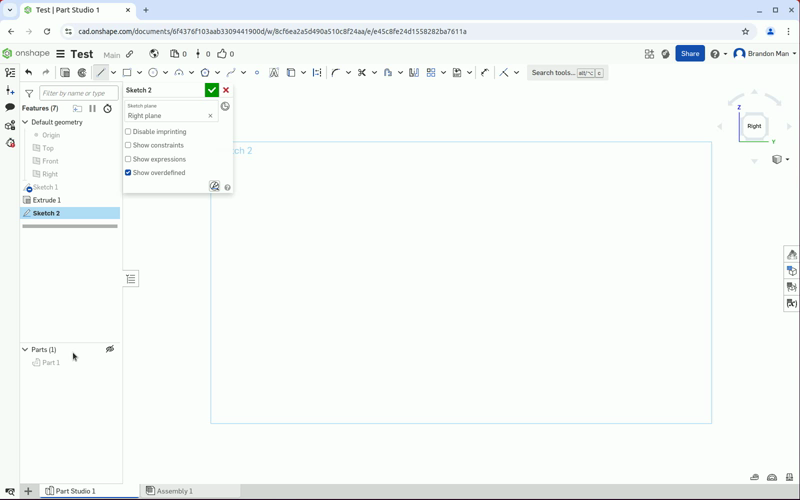
key_down(shift)
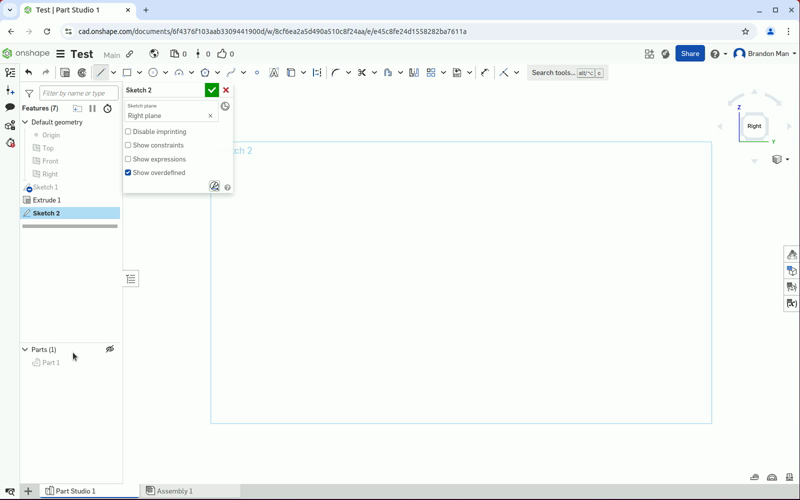
mouse_move(519, 334)
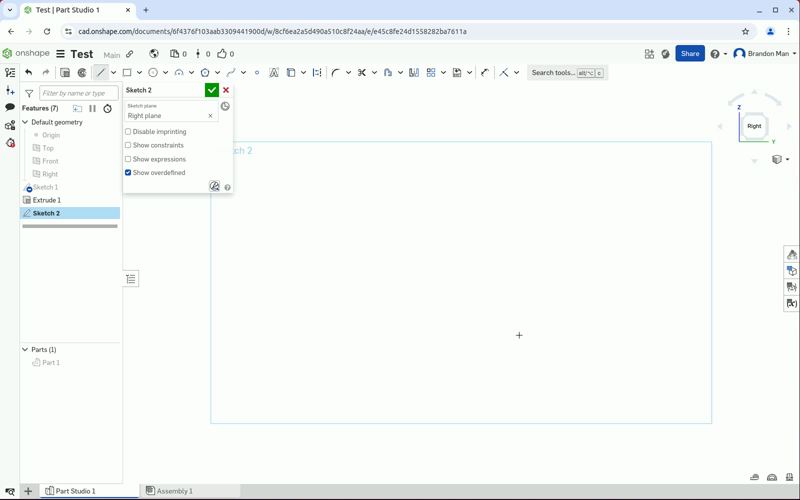
click(519, 334)
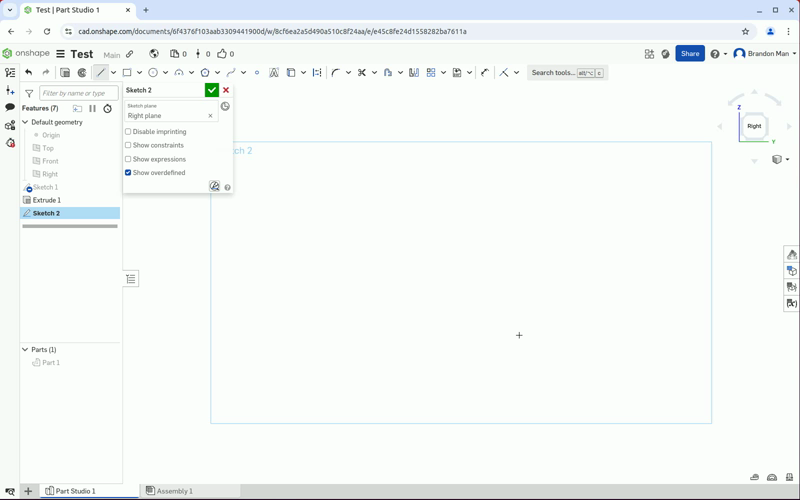
key_up(shift)
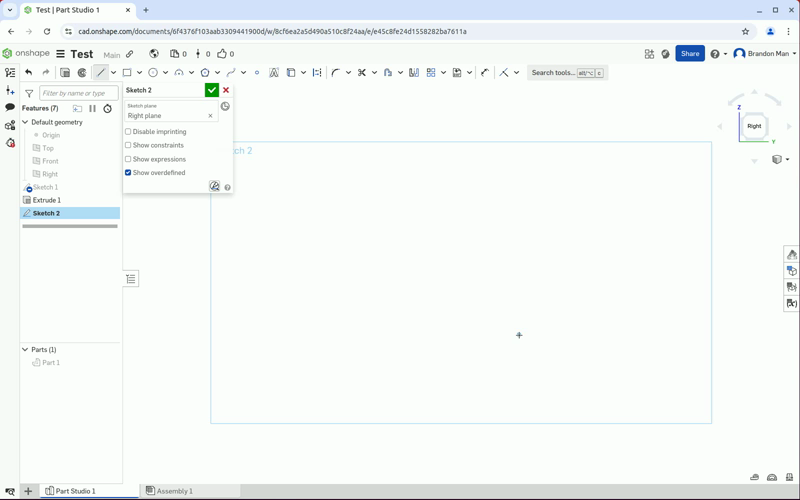
key_down(shift)
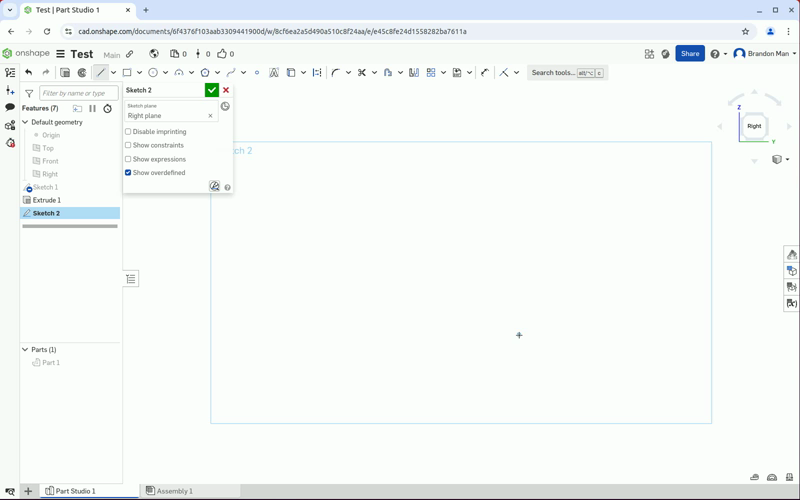
mouse_move(549, 334)
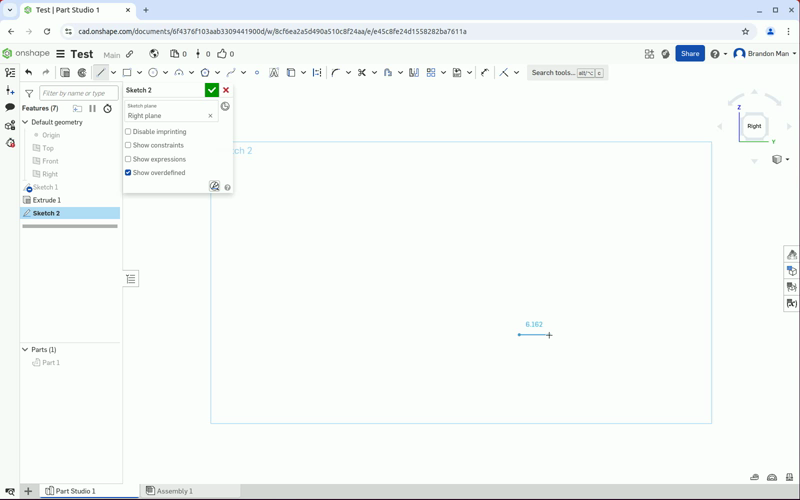
mouse_move(571, 334)
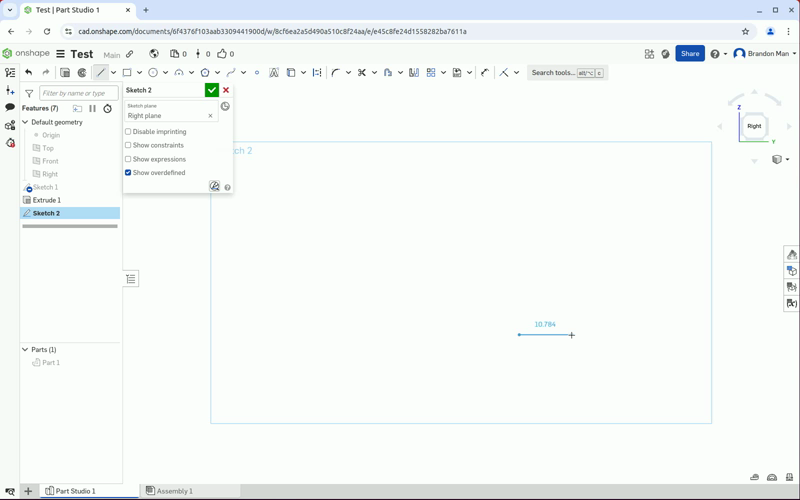
click(571, 334)
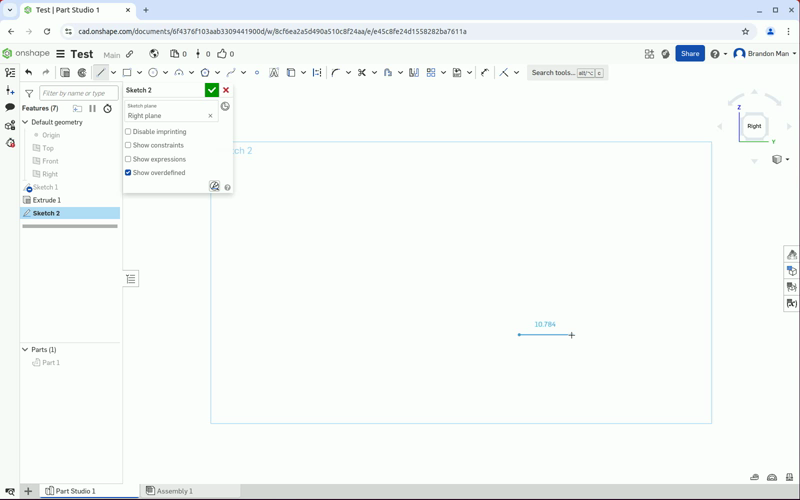
key_up(shift)
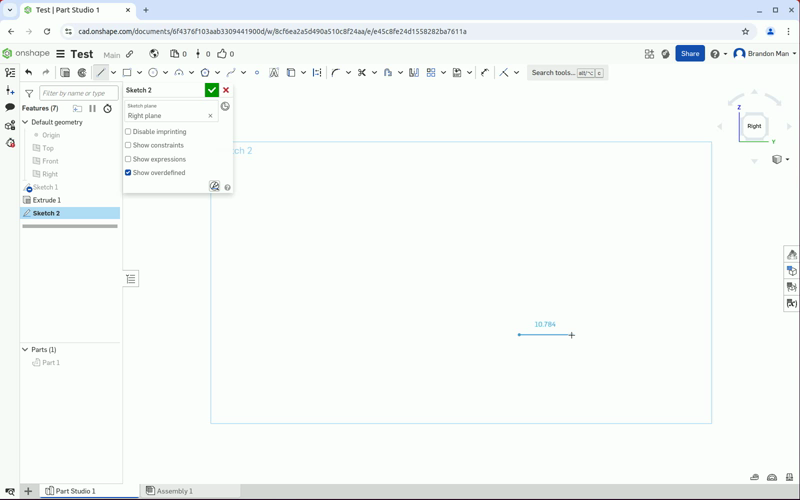
key_down(shift)
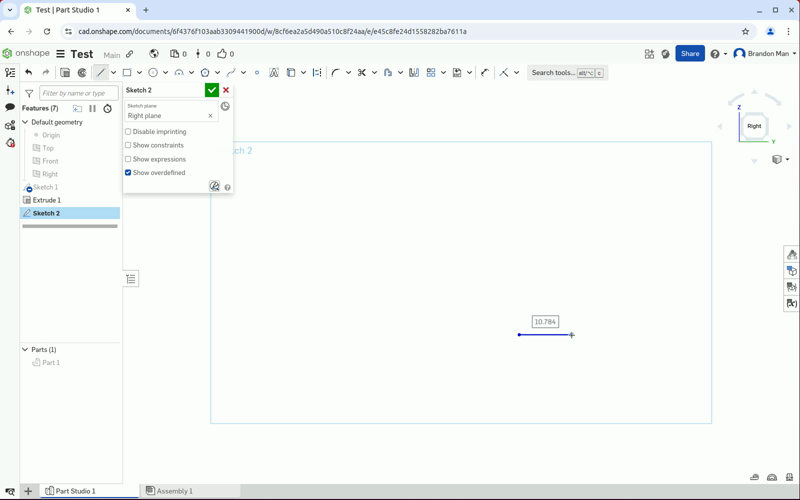
mouse_move(589, 334)
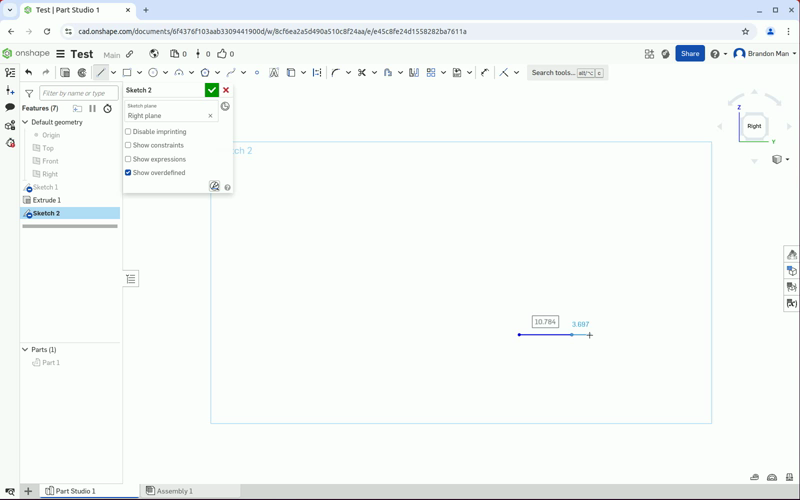
mouse_move(571, 282)
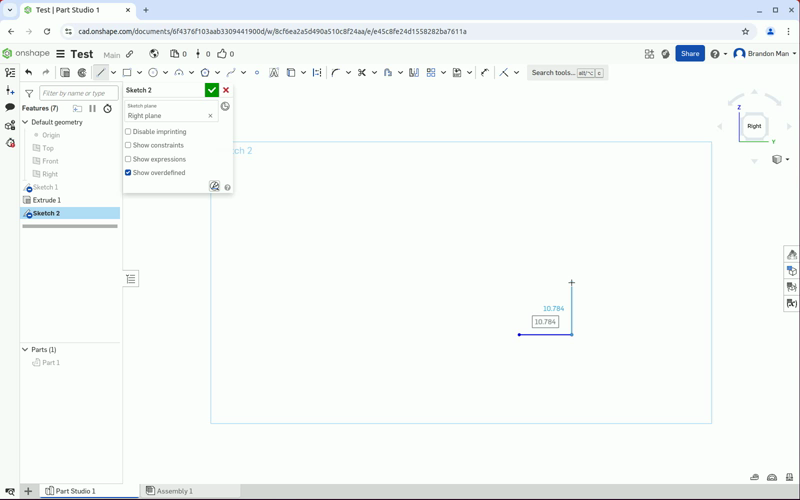
click(571, 282)
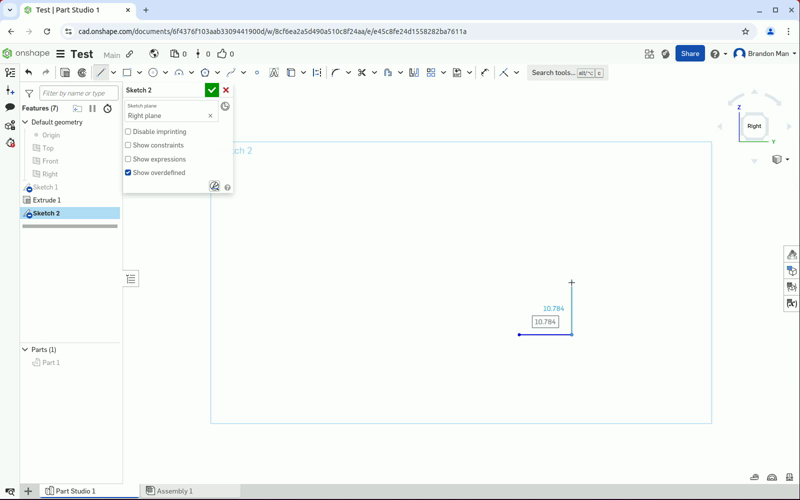
key_up(shift)
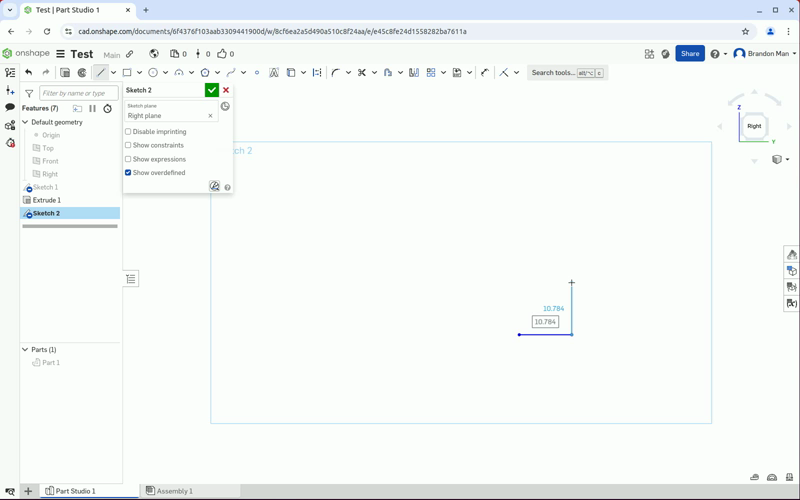
key_down(shift)
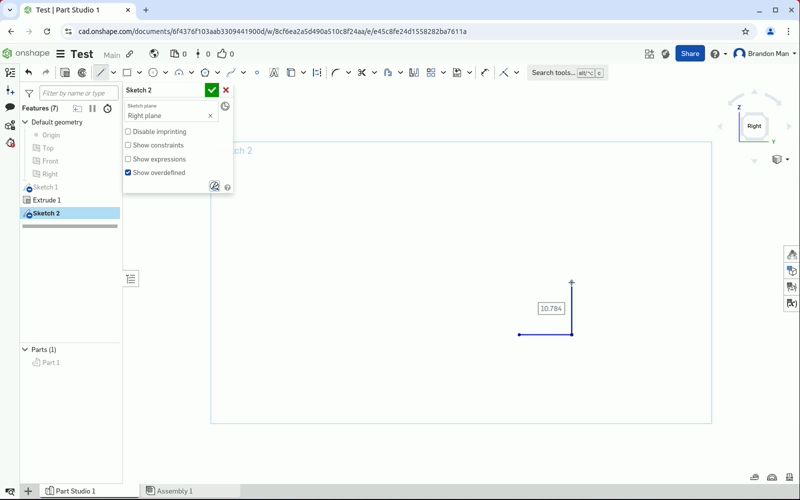
mouse_move(589, 282)
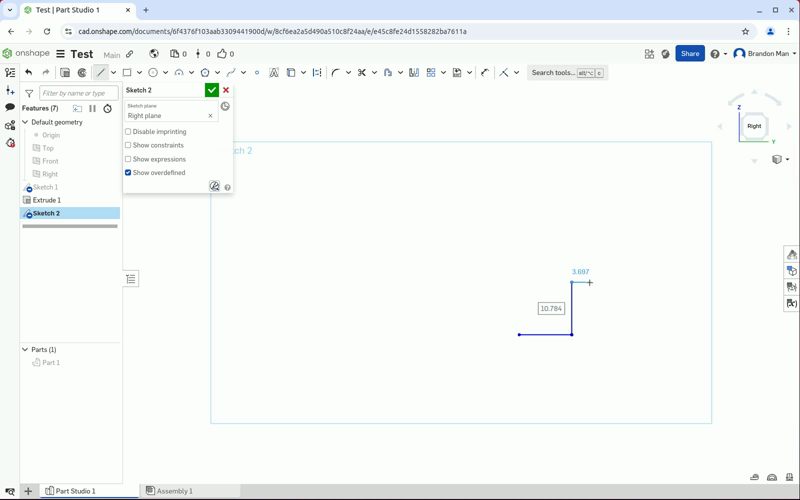
mouse_move(519, 282)
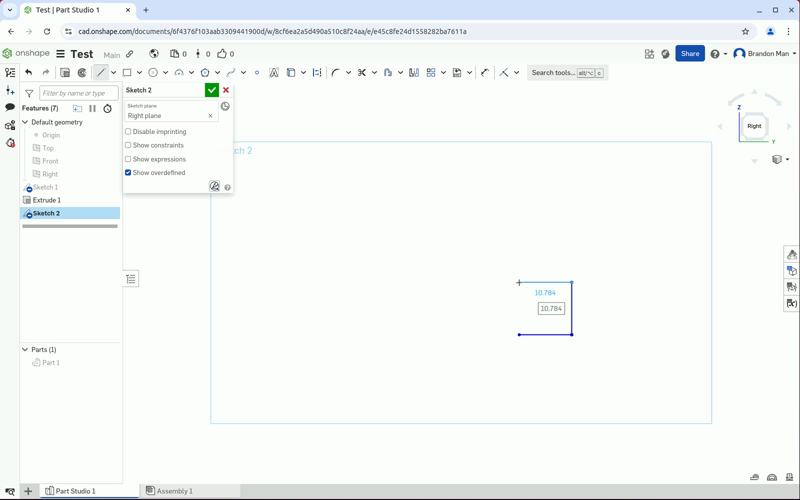
click(519, 282)
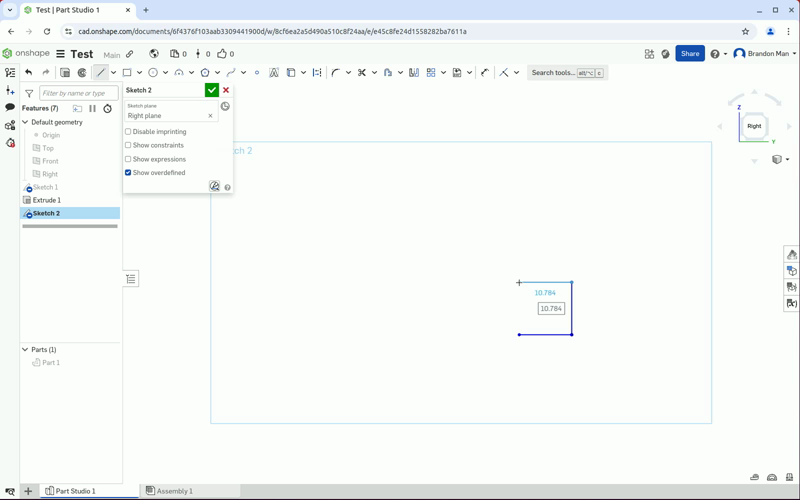
key_up(shift)
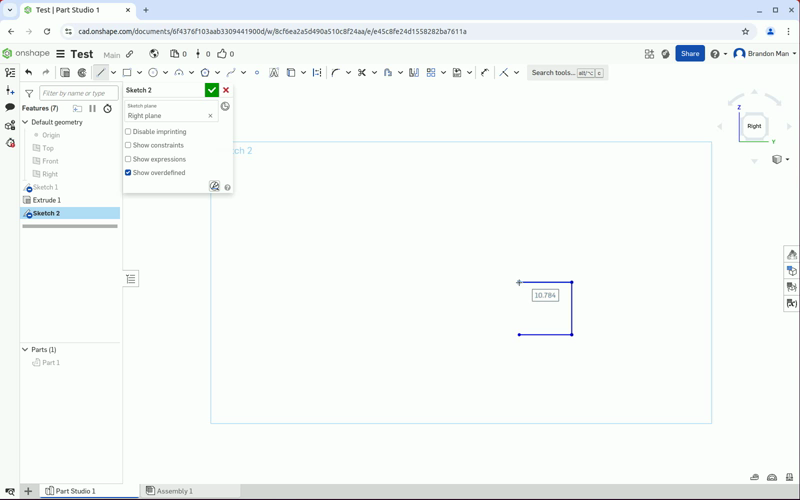
mouse_move(549, 282)
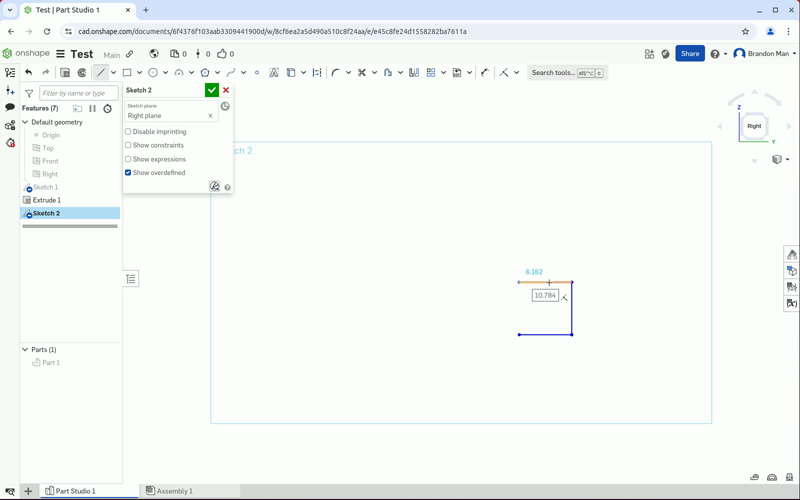
key_down(shift)
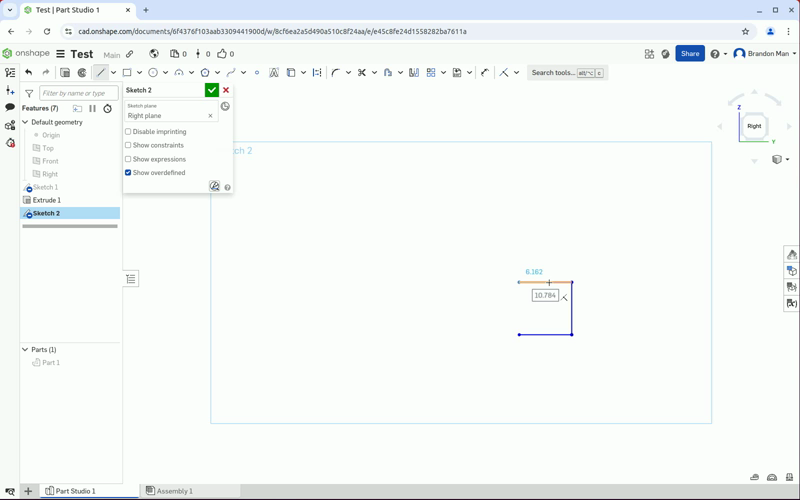
mouse_move(519, 334)
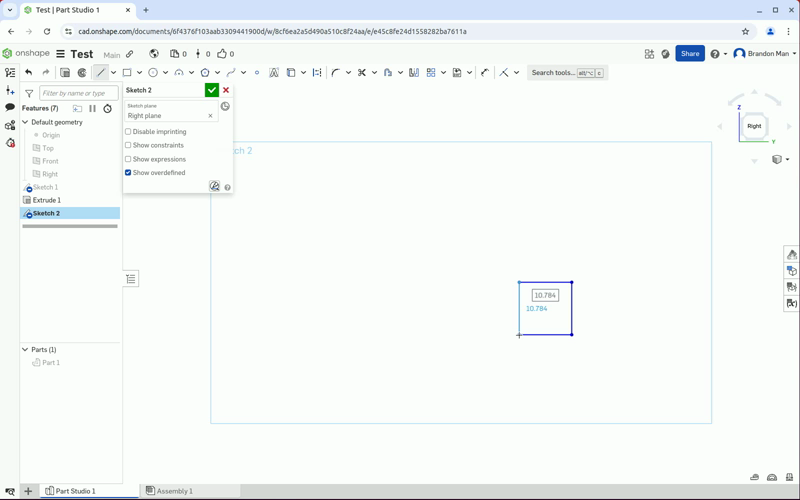
key_up(shift)
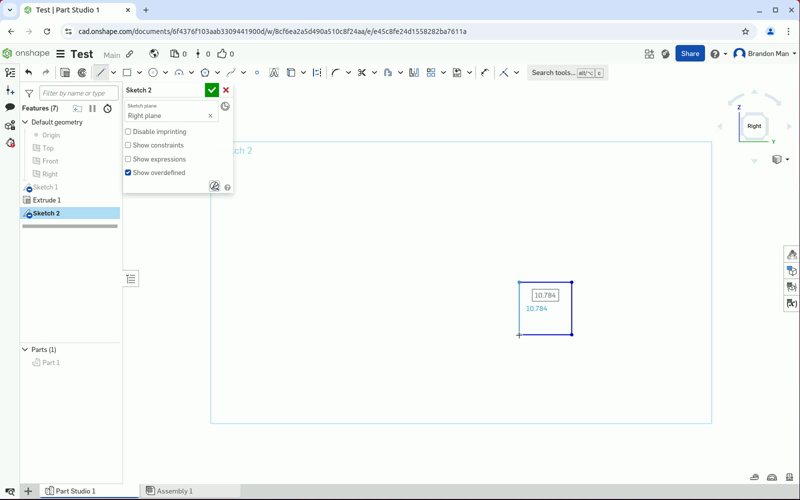
click(519, 334)
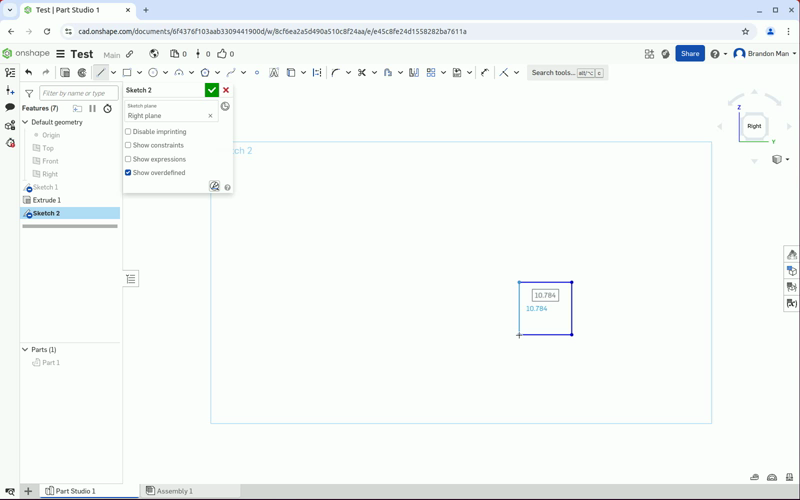
key(esc)
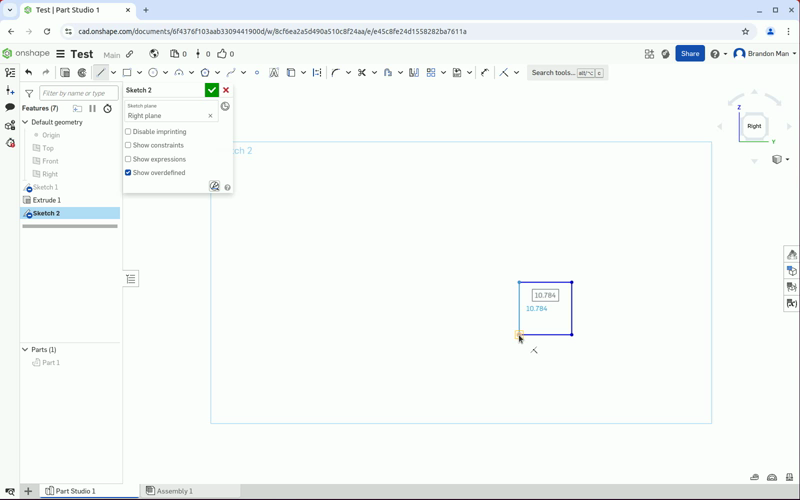
mouse_move(564, 310)
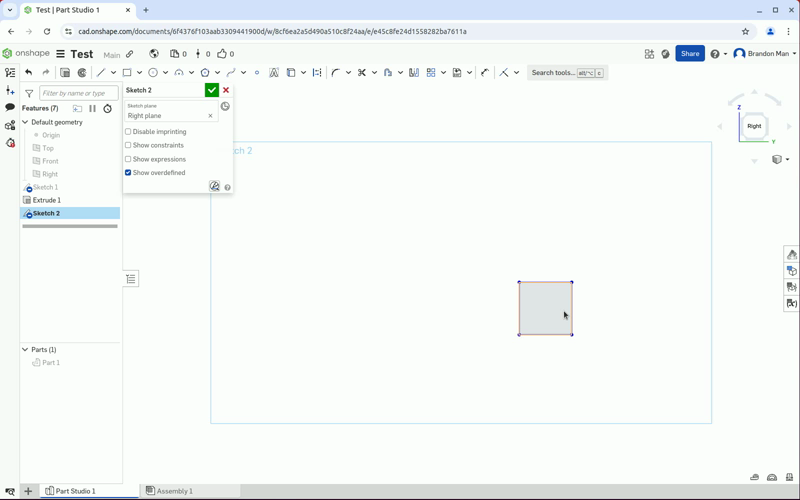
click(564, 310)
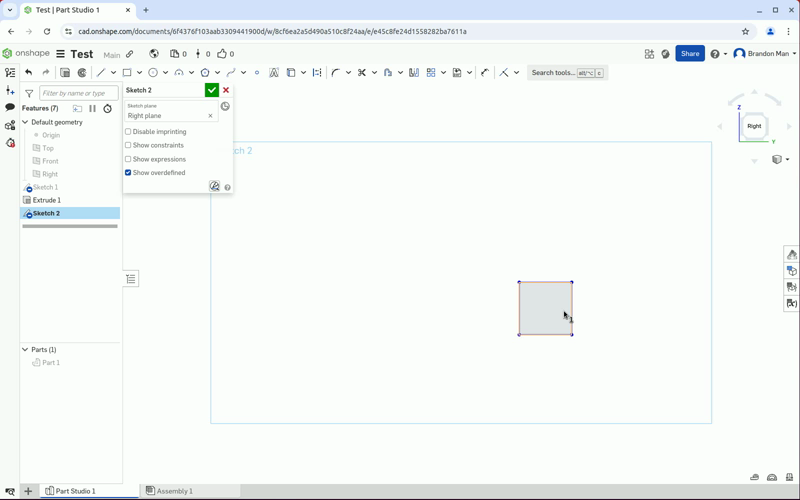
mouse_move(73, 352)
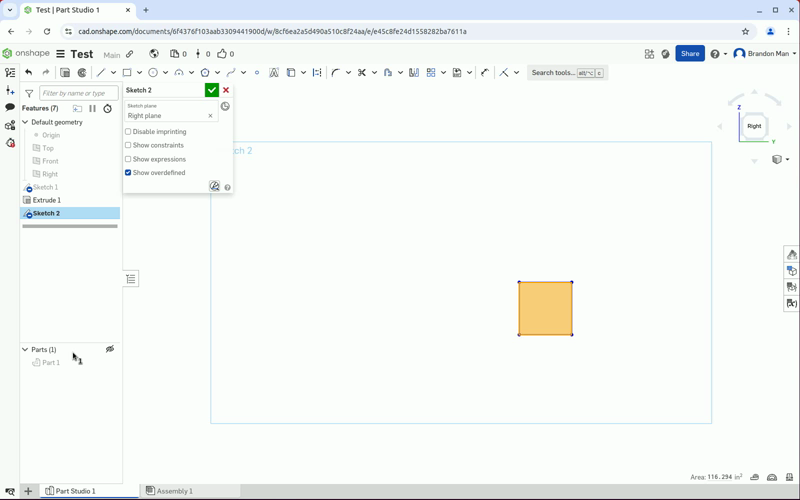
key(shift+y)
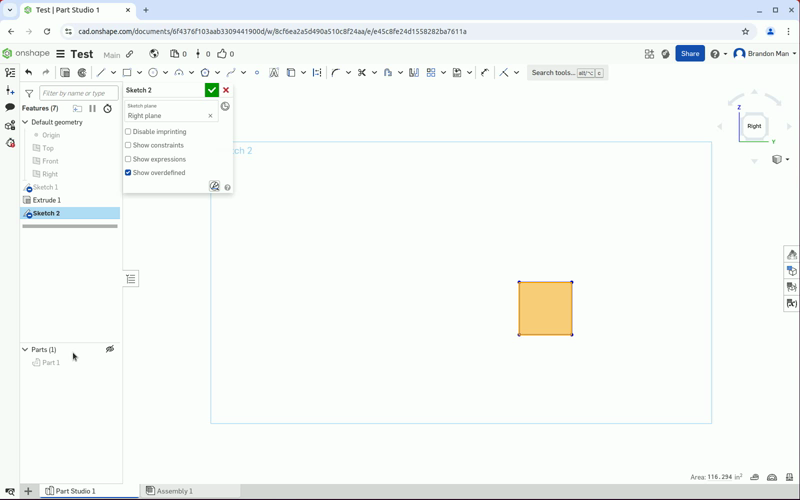
key(shift+e)
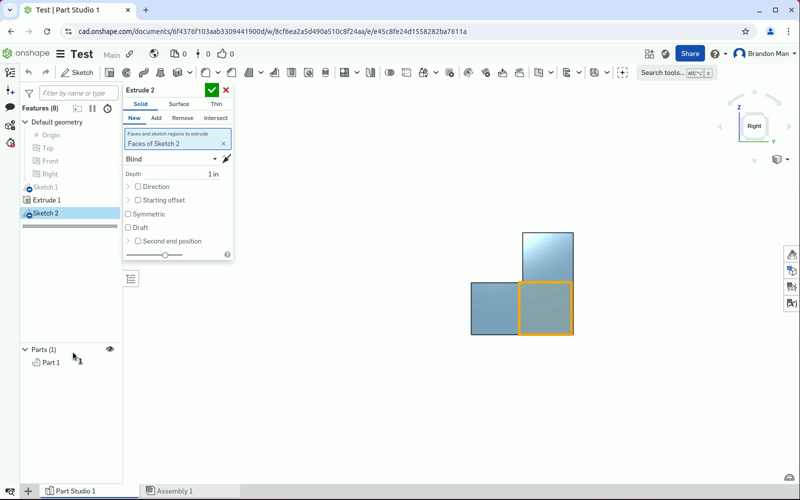
mouse_move(143, 106)
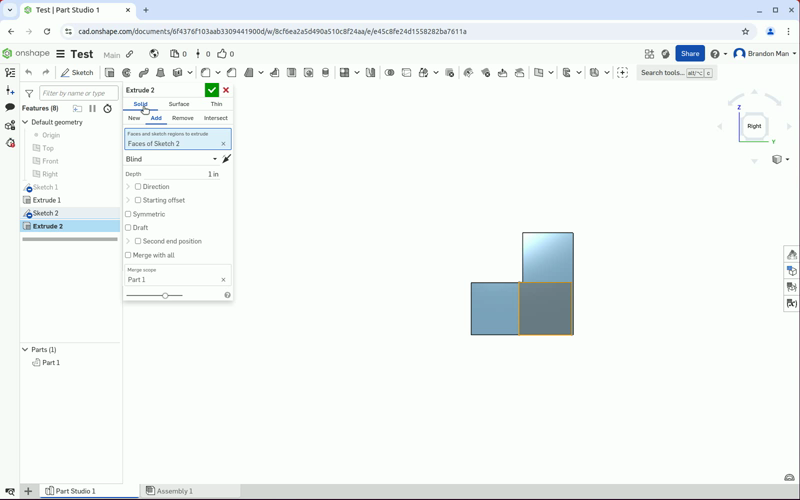
click(143, 106)
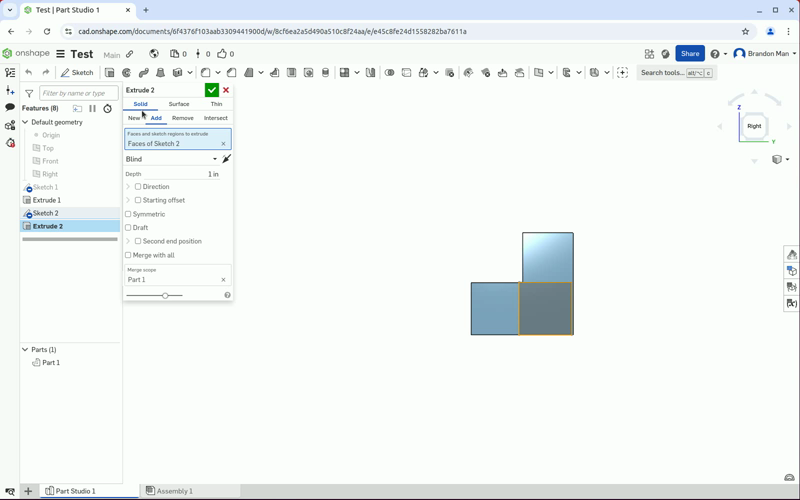
mouse_move(137, 120)
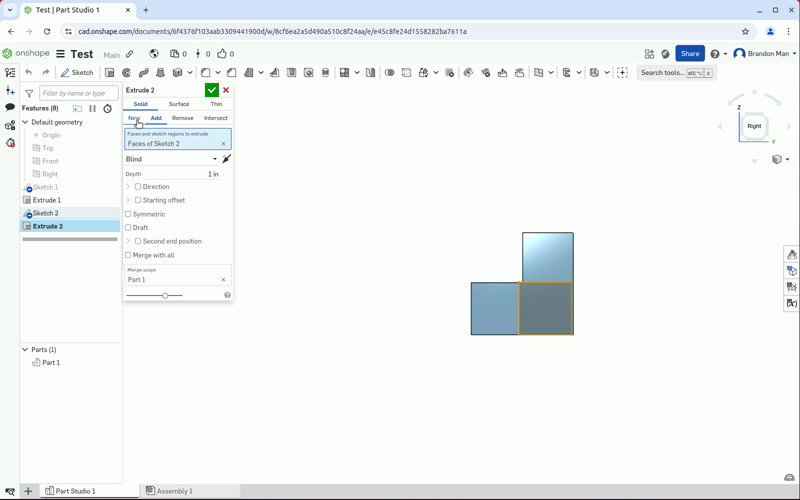
click(137, 120)
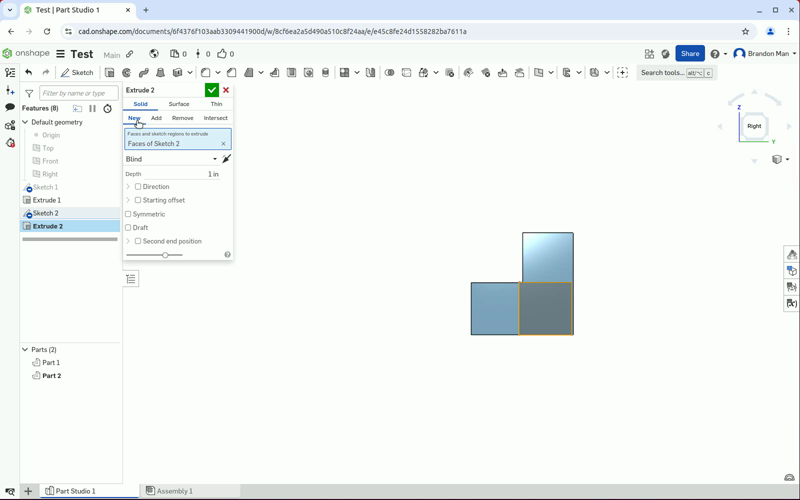
key(tab, 4)
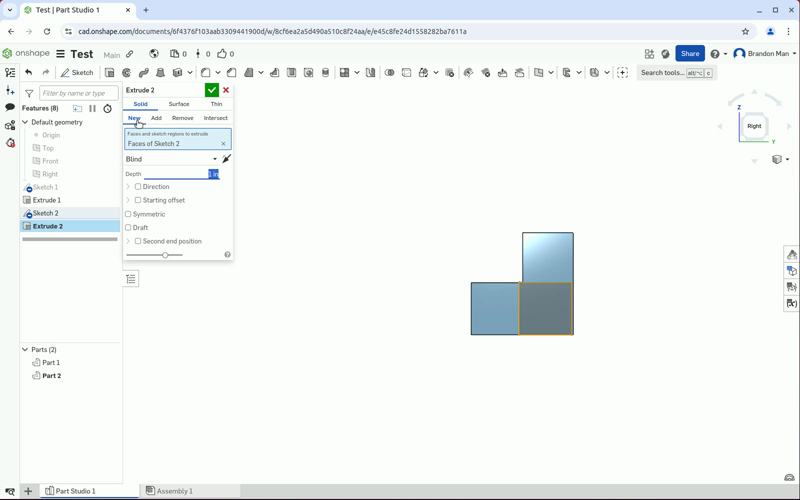
text(-10.591)
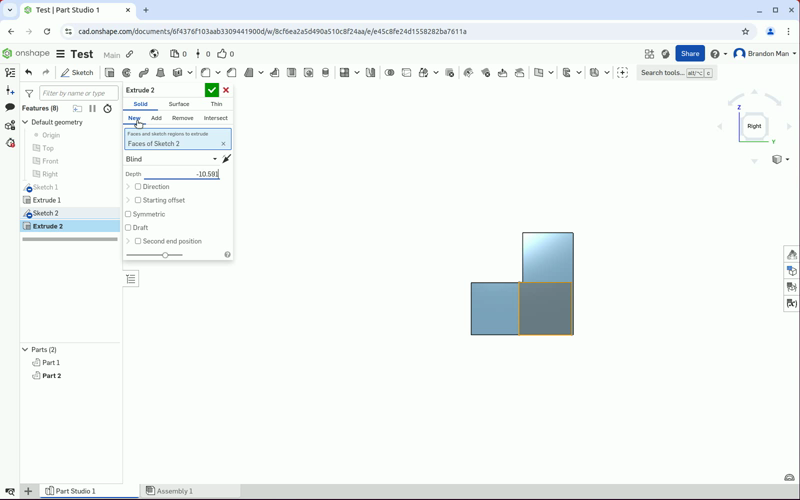
key(enter)
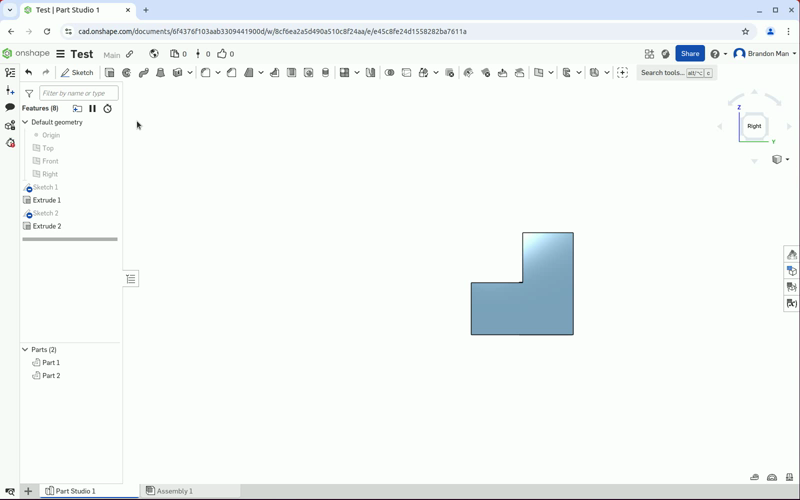
key(shift+h)
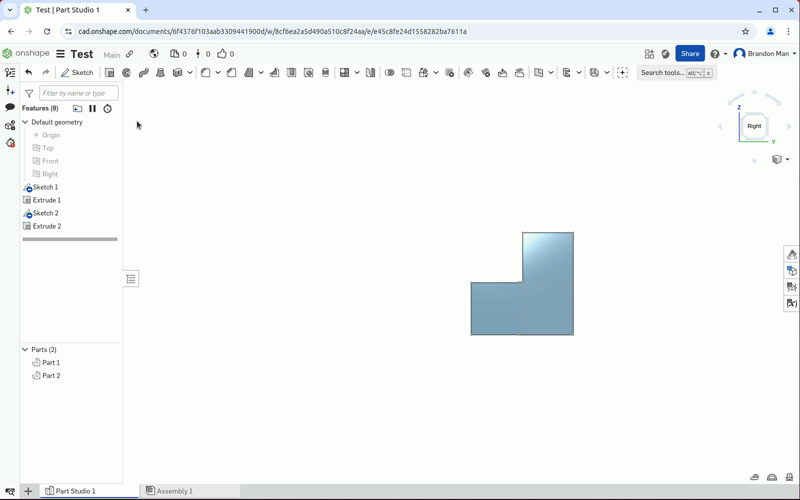
key(shift+h)
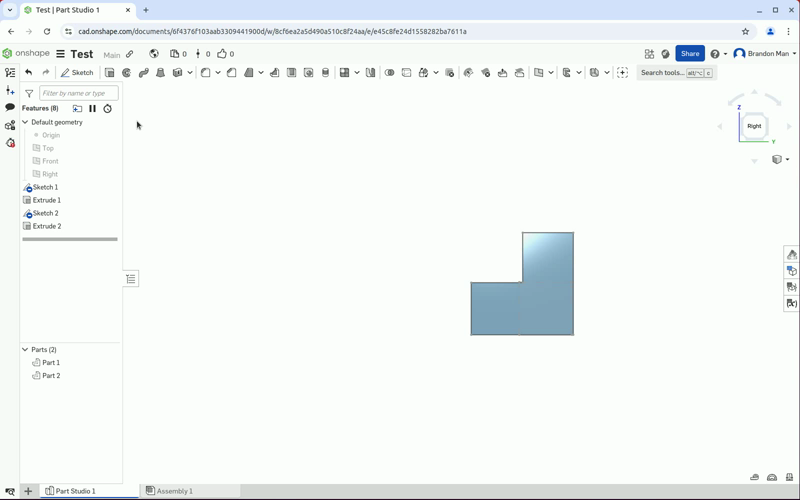
key(shift+7)
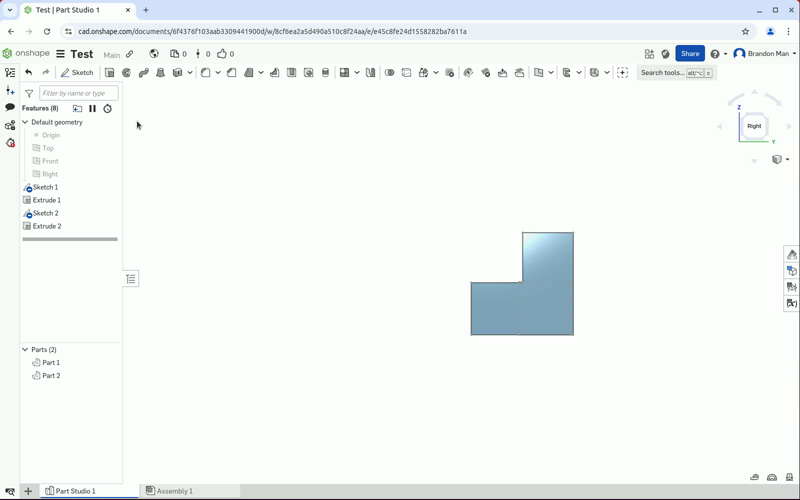
key(right, 2)
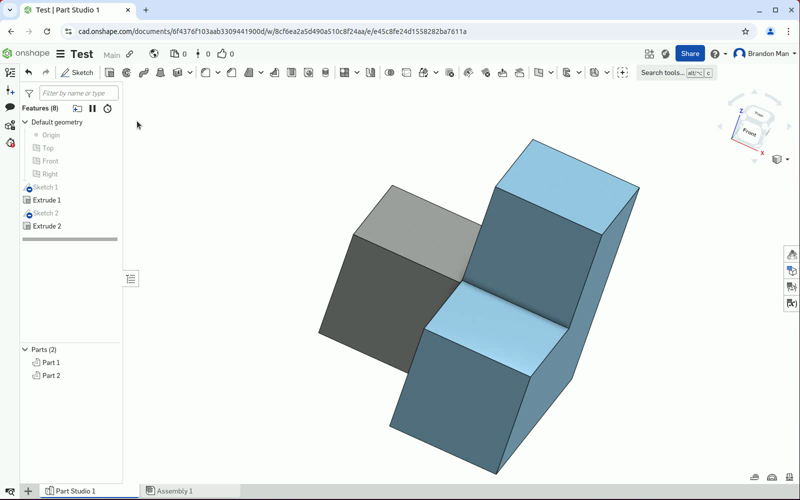
key(down, 2)
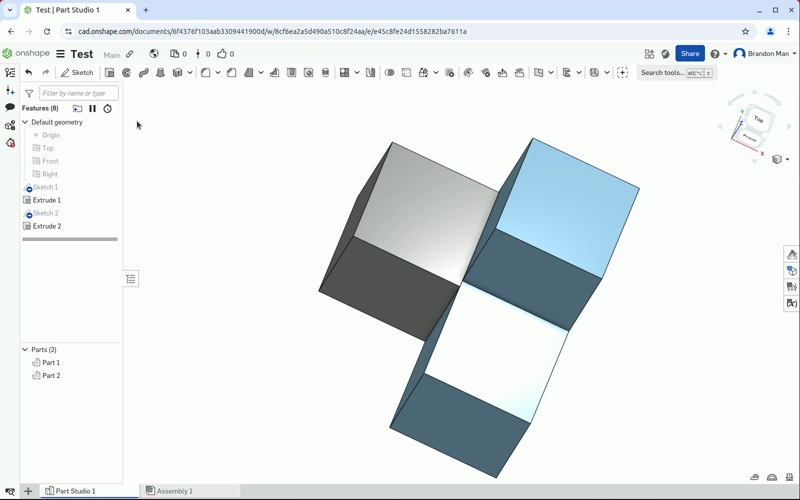
key(up, 2)
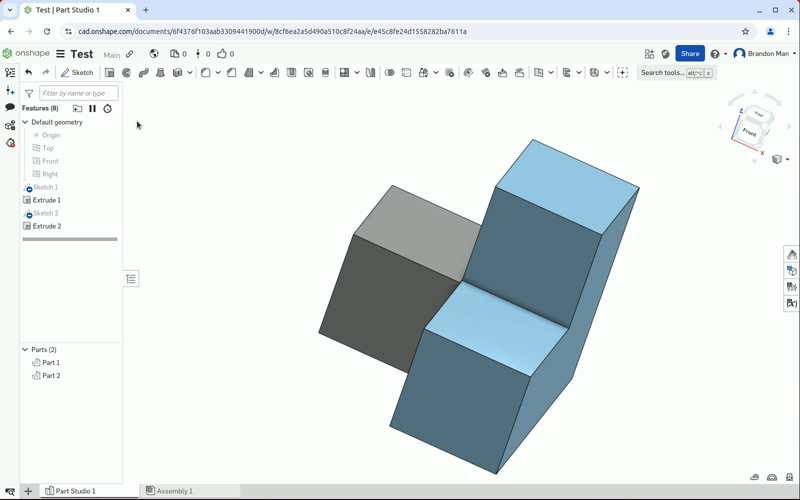
key(left, 2)
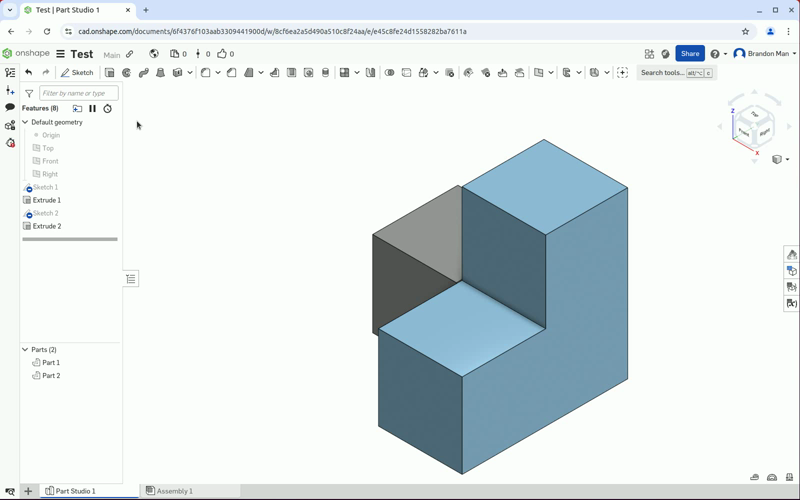
mouse_move(73, 189)
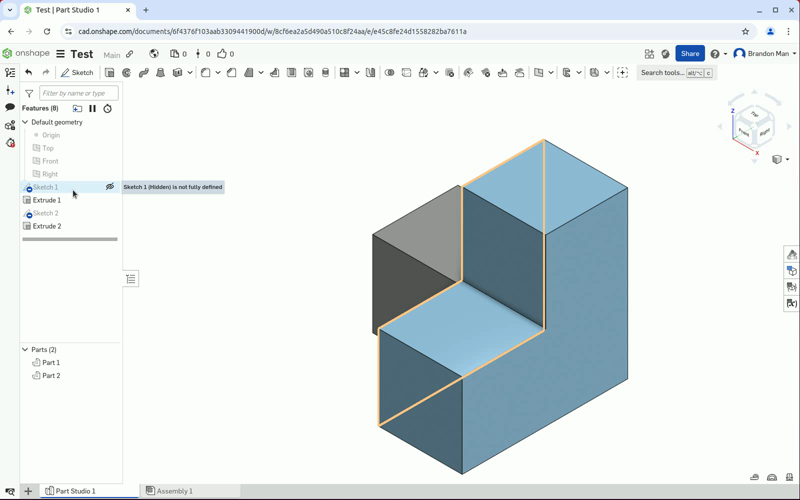
click(73, 189)